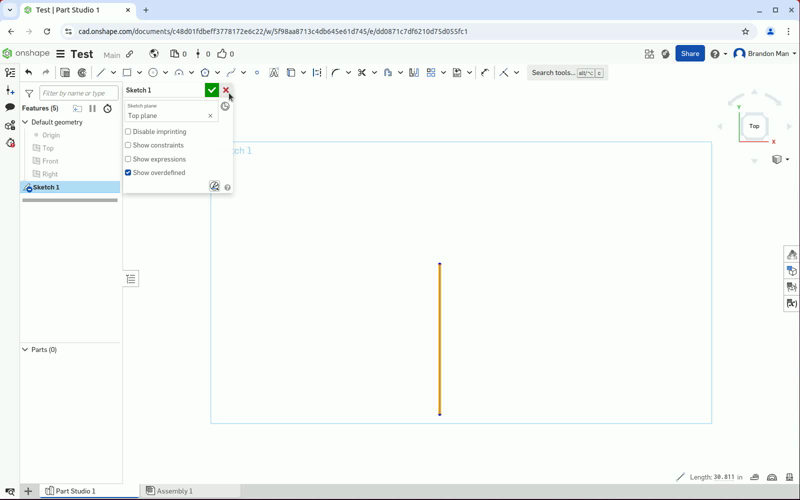
key(shift+h)
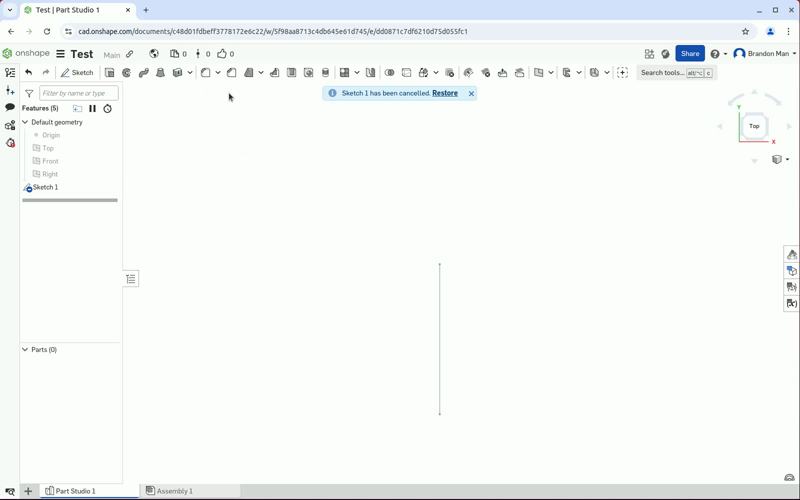
key(shift+s)
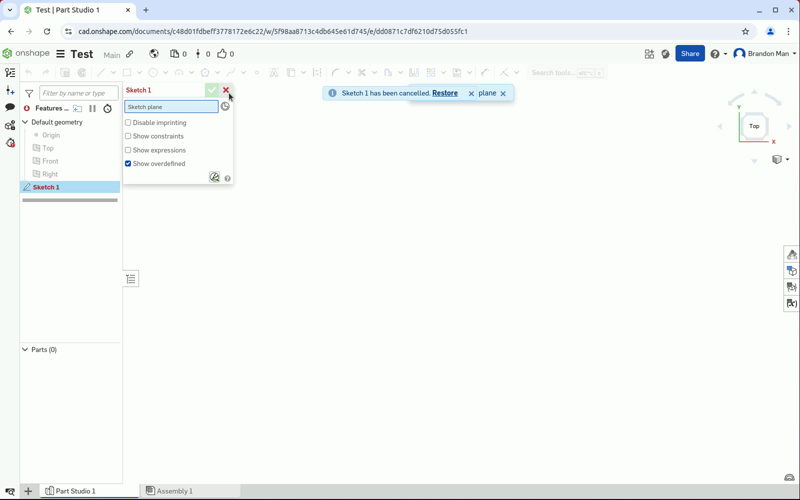
mouse_move(73, 150)
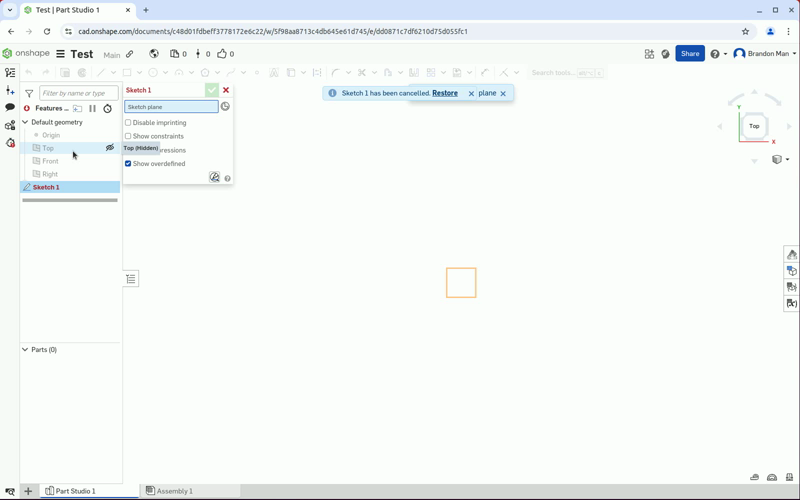
click(73, 150)
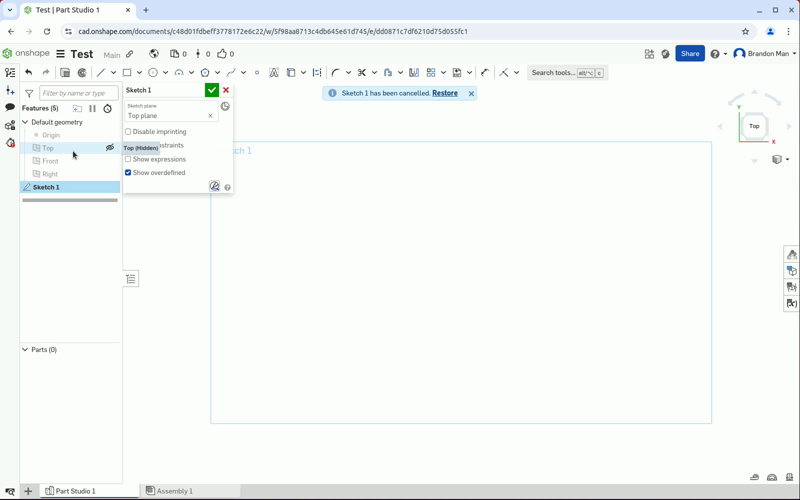
mouse_move(73, 352)
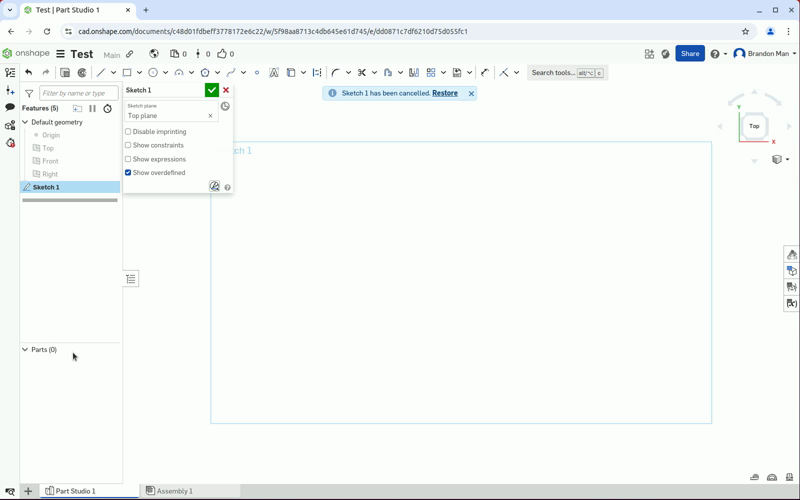
key(y)
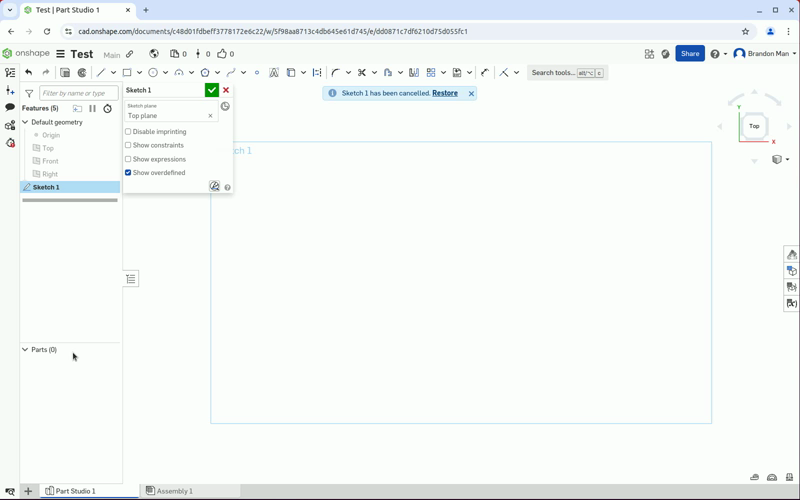
key(l)
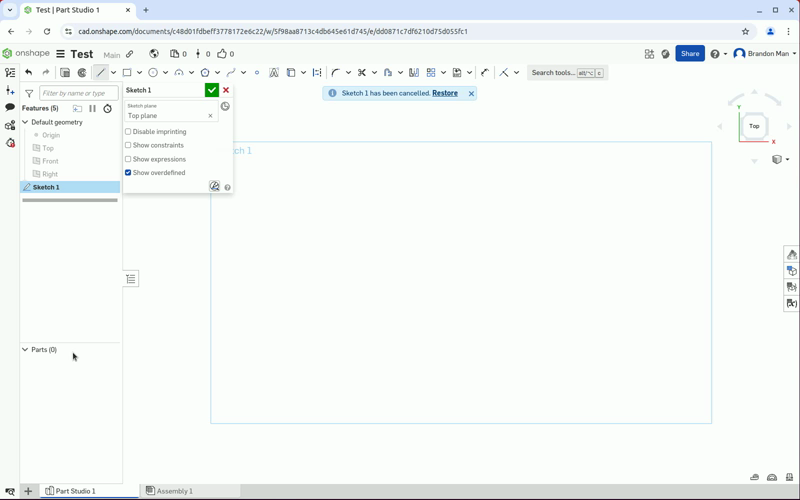
key_down(shift)
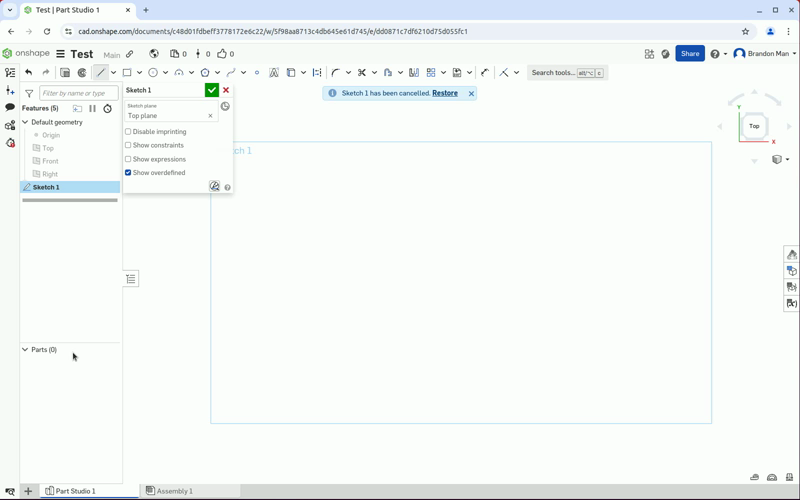
mouse_move(378, 316)
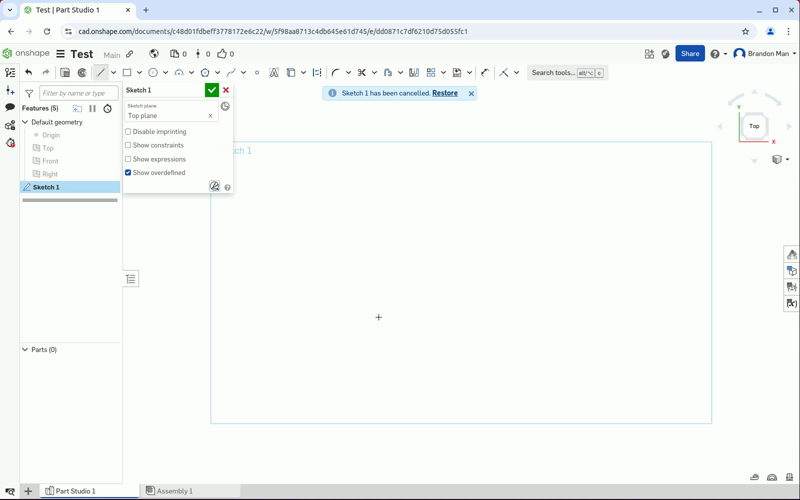
click(378, 316)
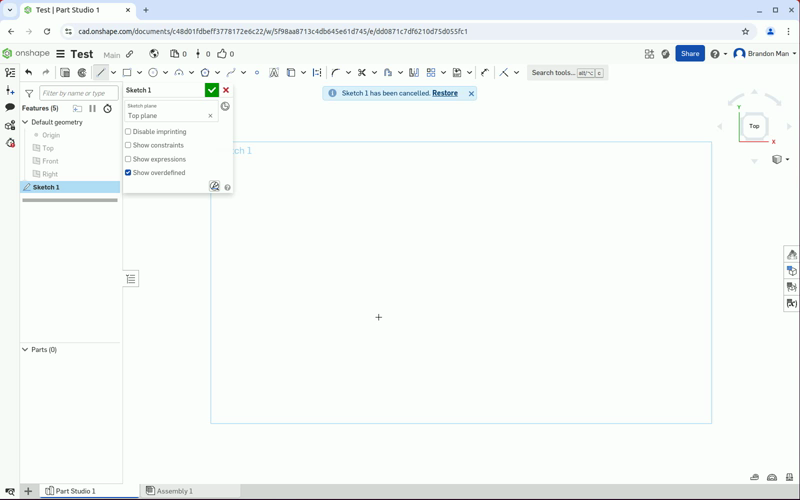
key_up(shift)
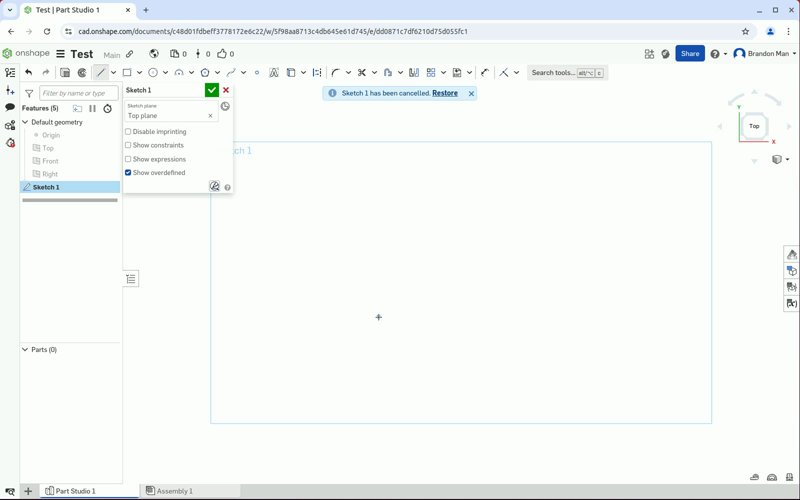
key_down(shift)
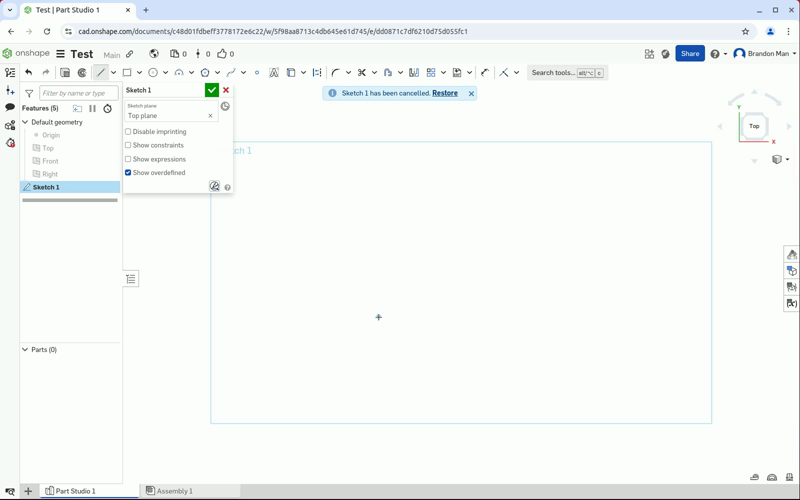
mouse_move(506, 316)
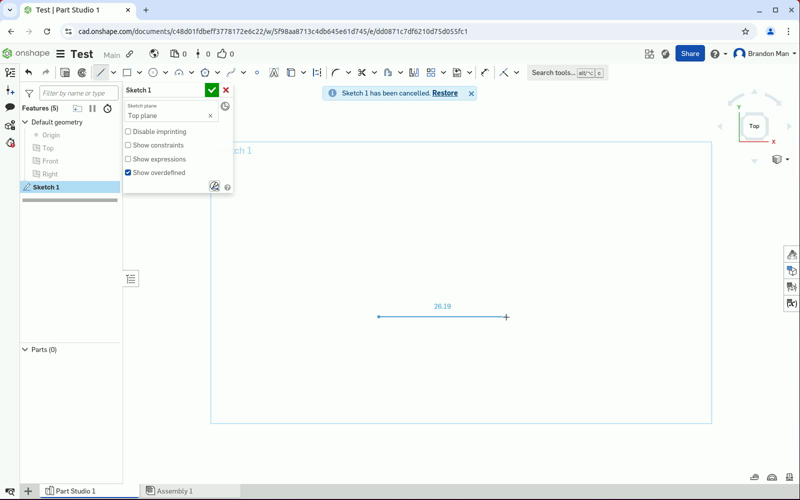
click(506, 316)
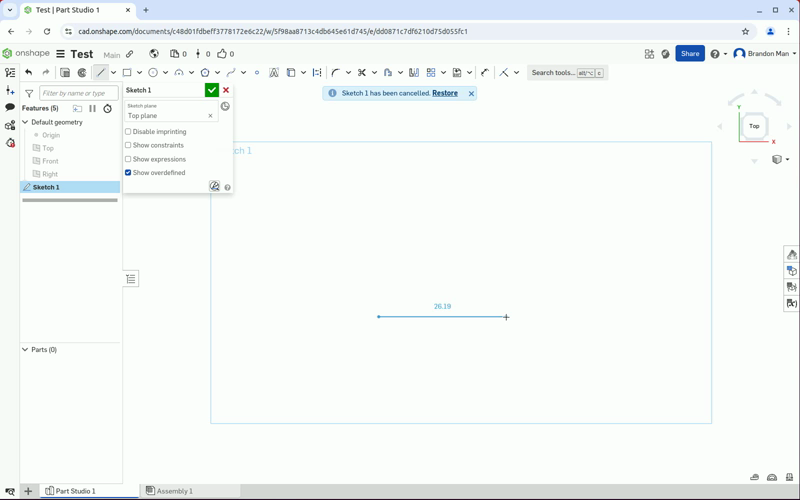
key_up(shift)
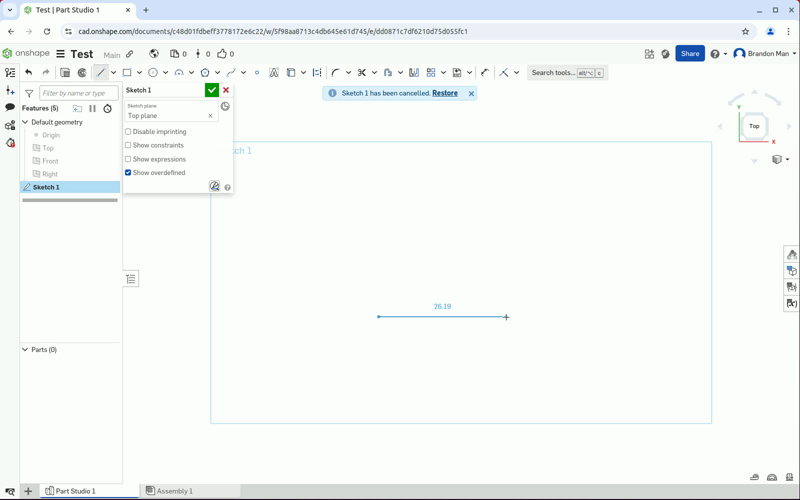
key_down(shift)
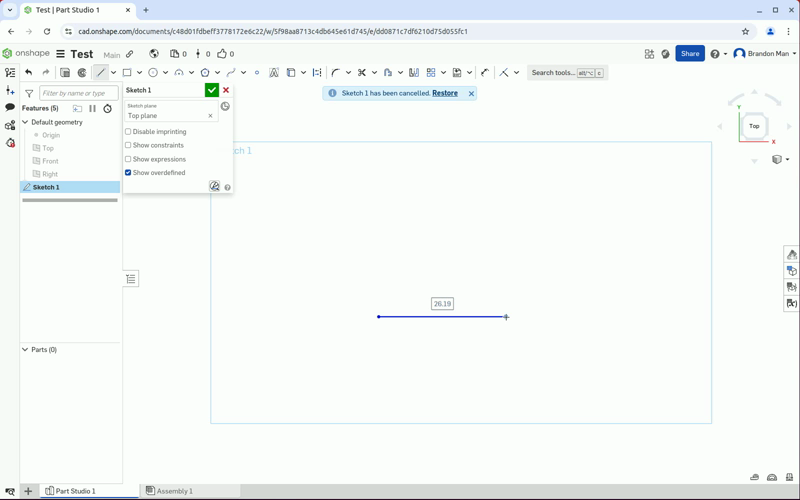
mouse_move(506, 232)
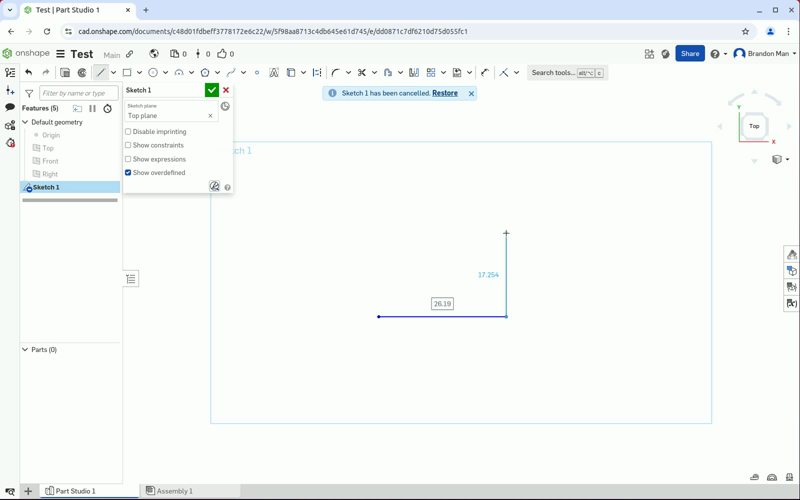
click(506, 232)
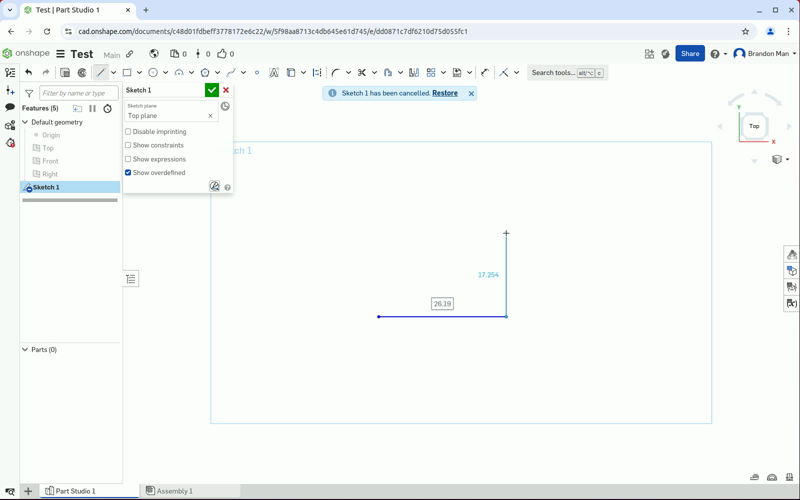
key_up(shift)
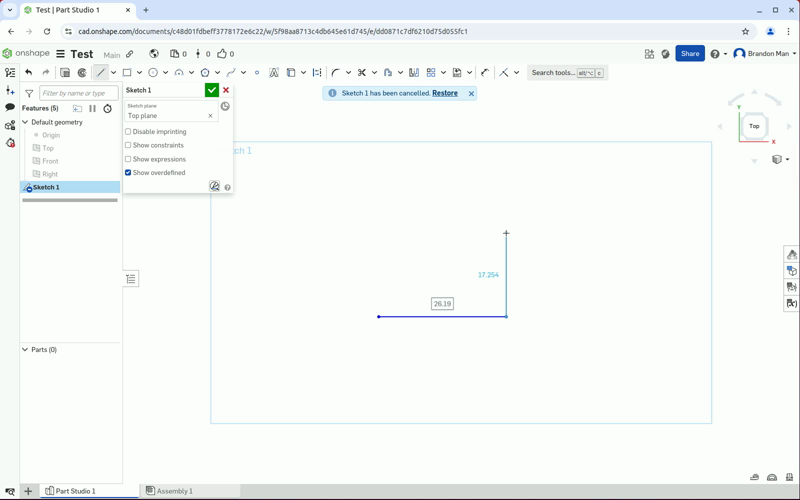
key_down(shift)
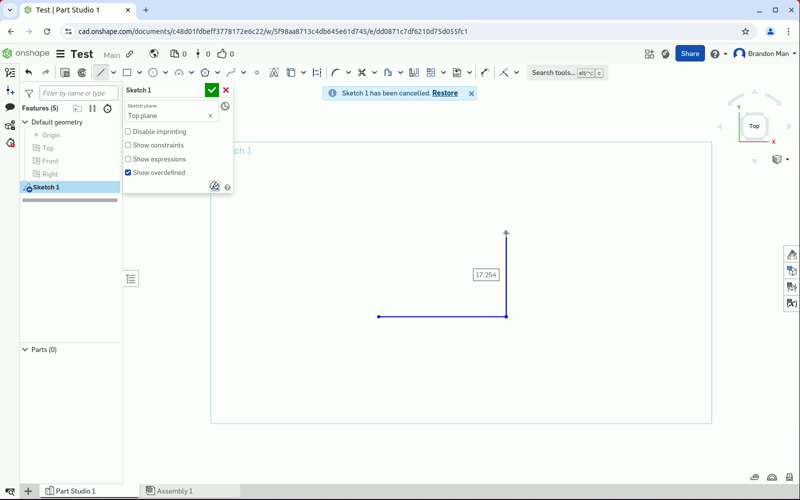
mouse_move(378, 232)
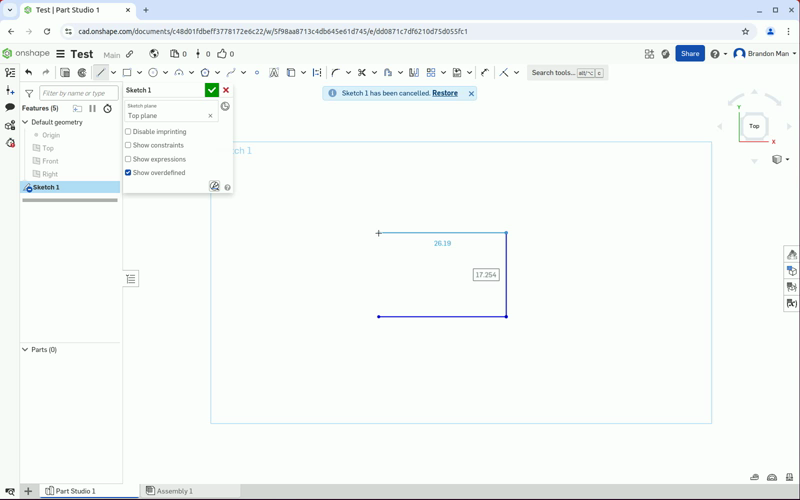
click(378, 232)
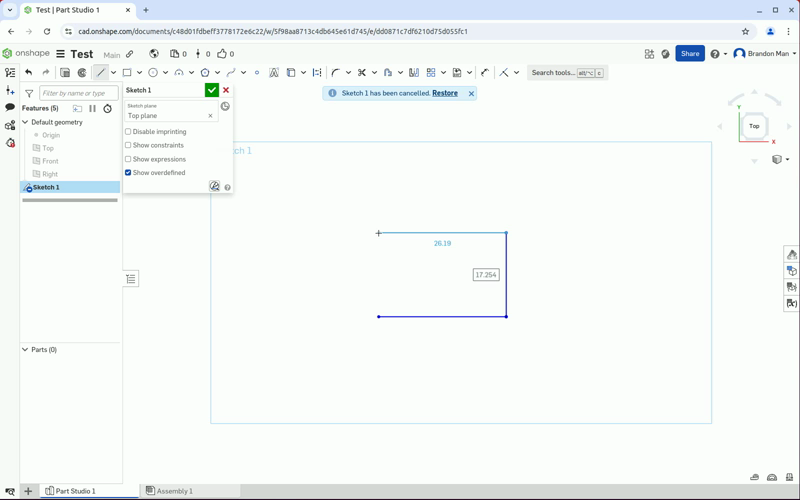
key_up(shift)
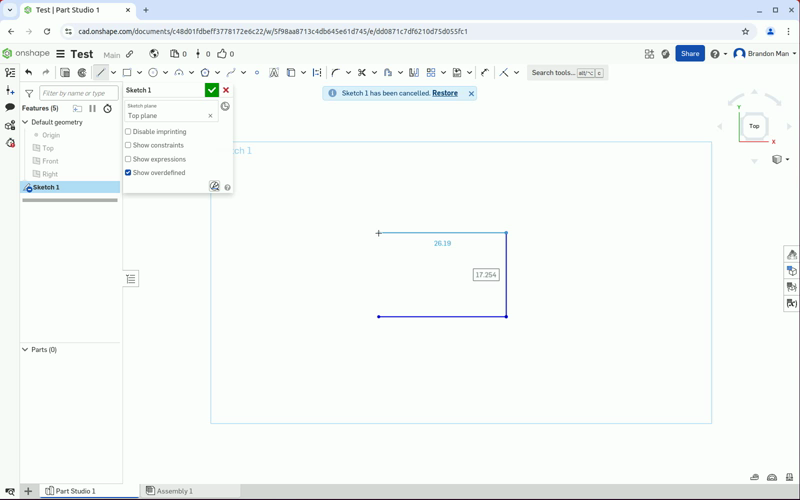
key_down(shift)
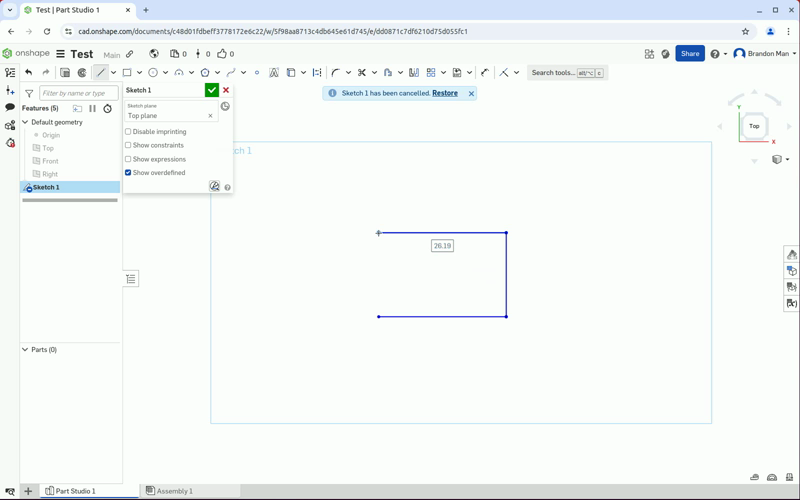
mouse_move(378, 316)
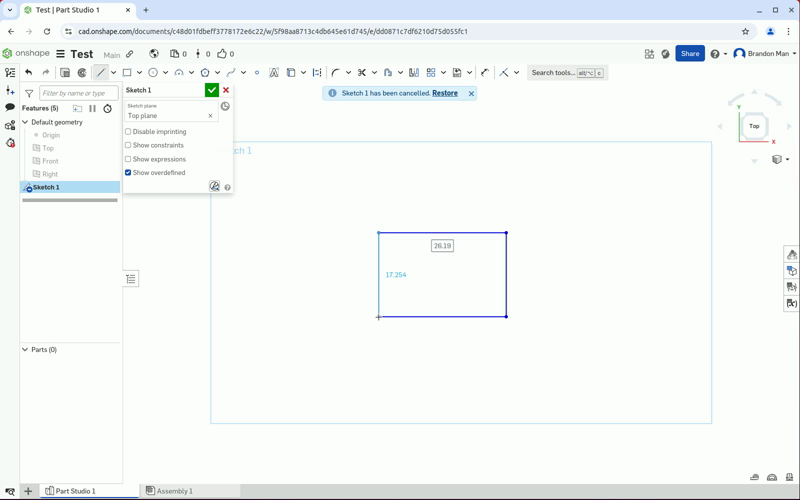
key_up(shift)
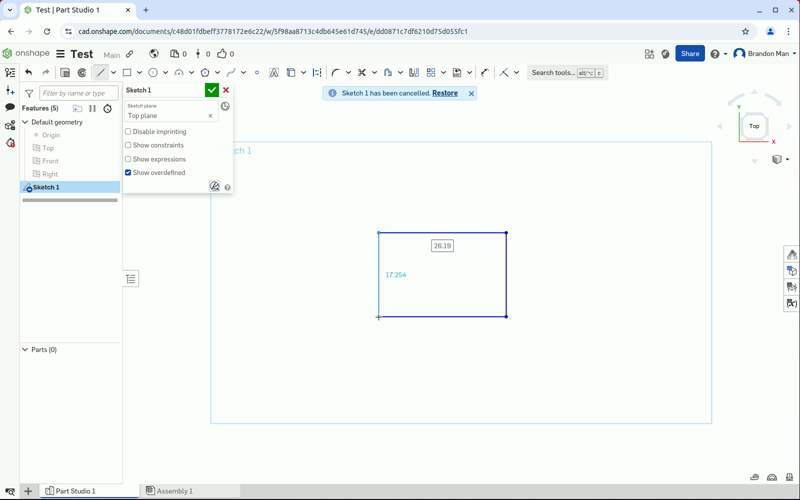
click(378, 316)
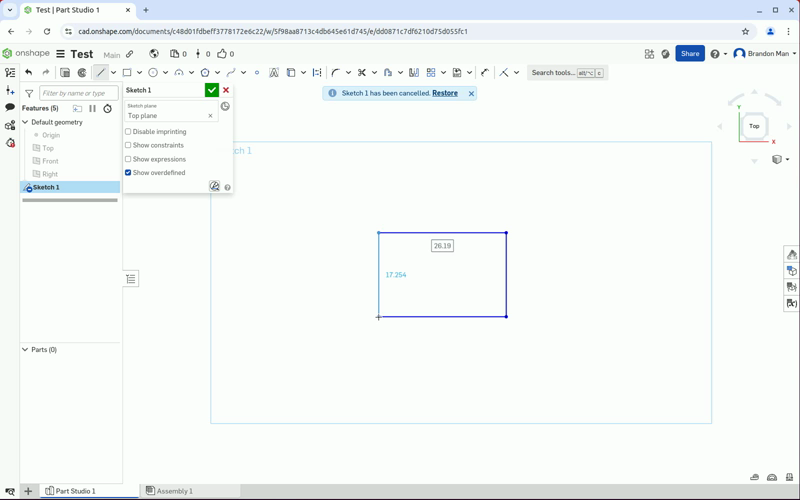
key(esc)
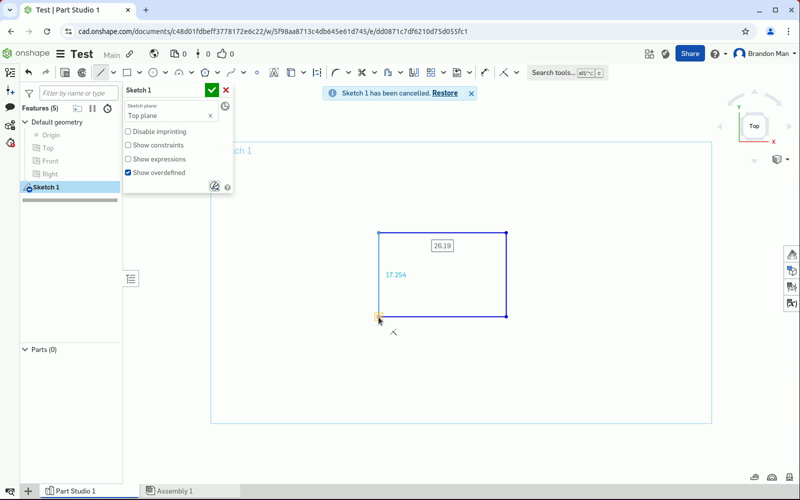
mouse_move(432, 249)
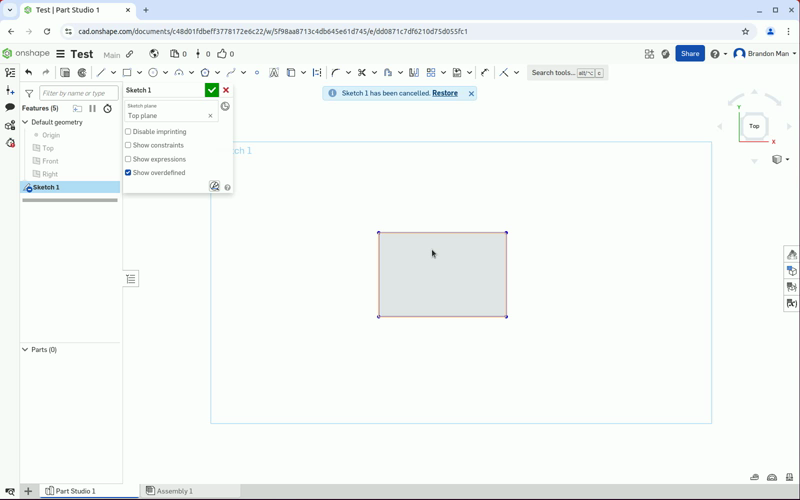
click(432, 249)
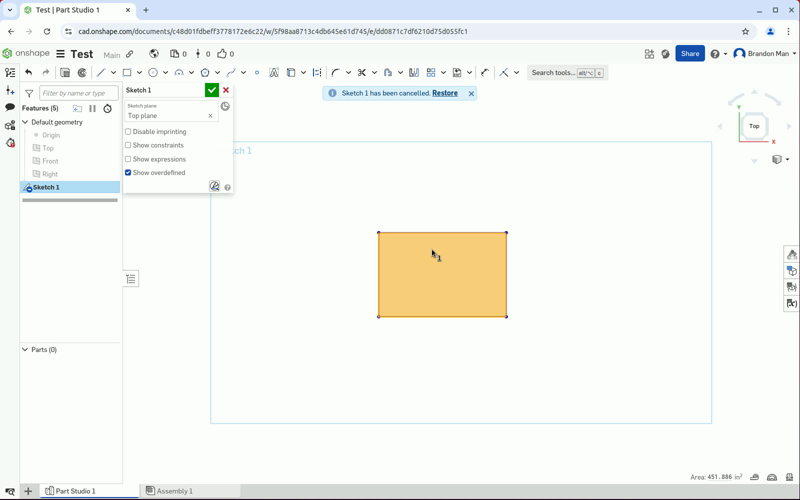
mouse_move(73, 352)
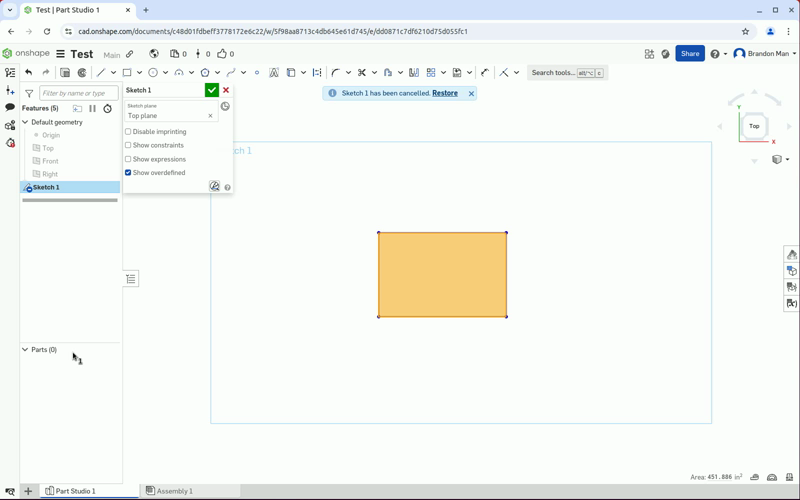
key(shift+y)
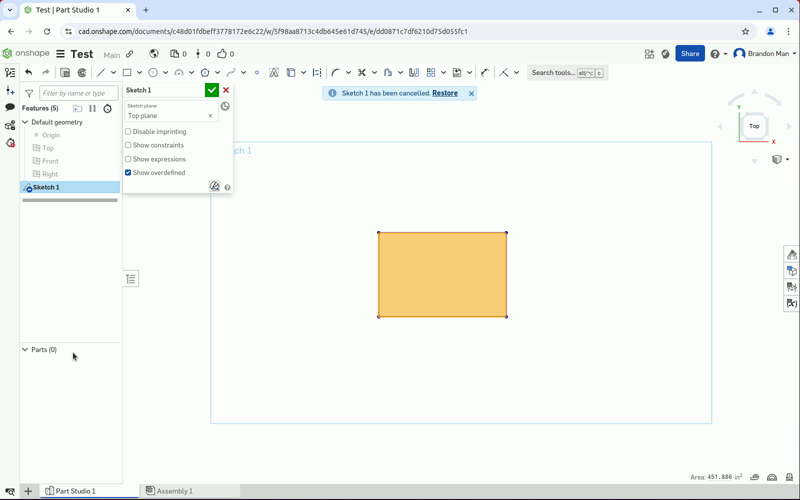
key(shift+e)
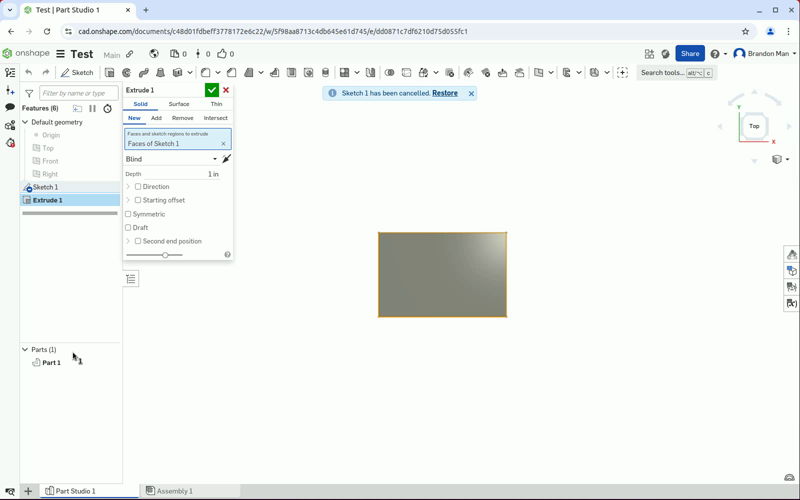
mouse_move(143, 106)
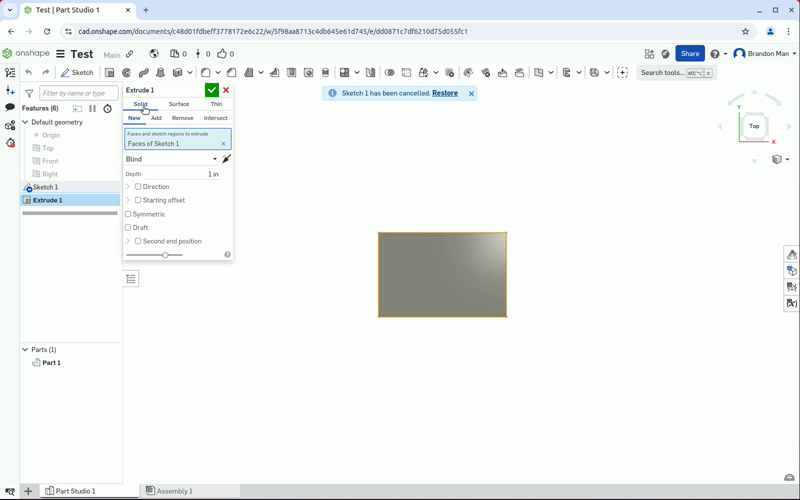
click(143, 106)
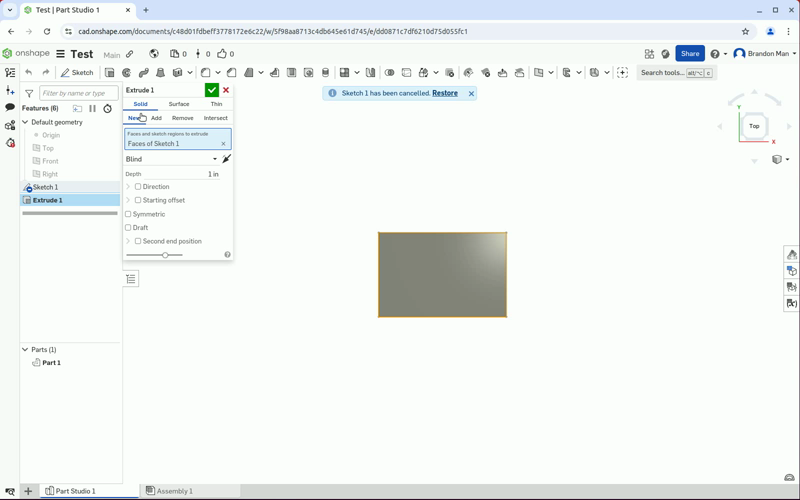
mouse_move(137, 120)
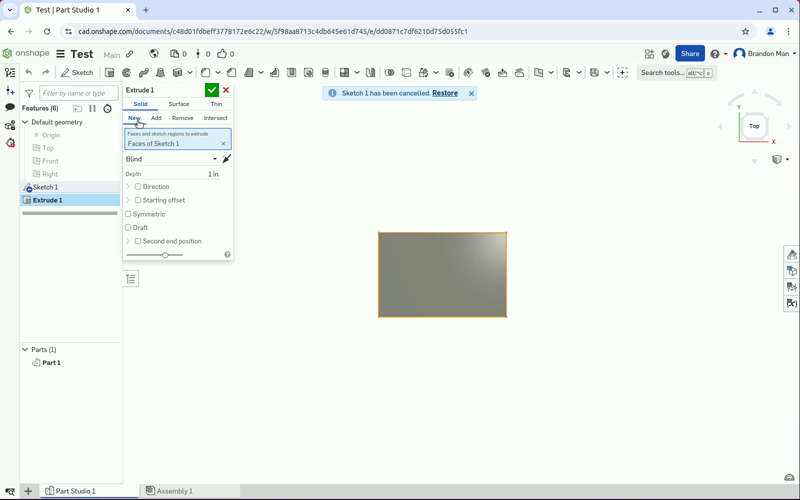
click(137, 120)
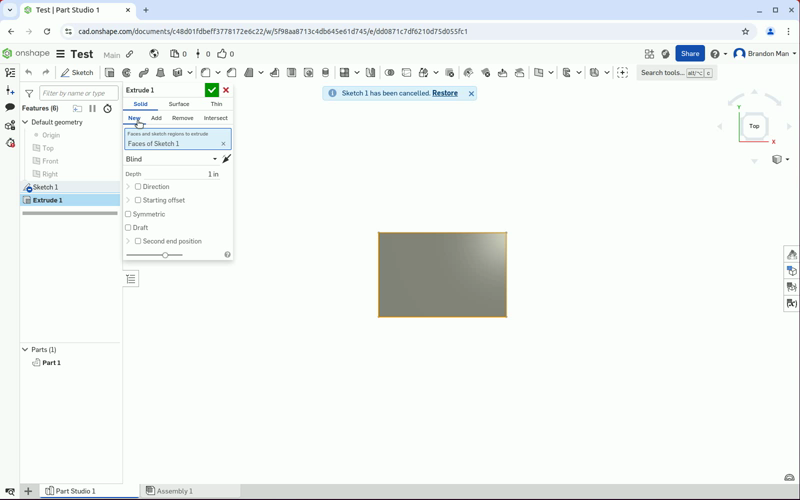
key(tab, 4)
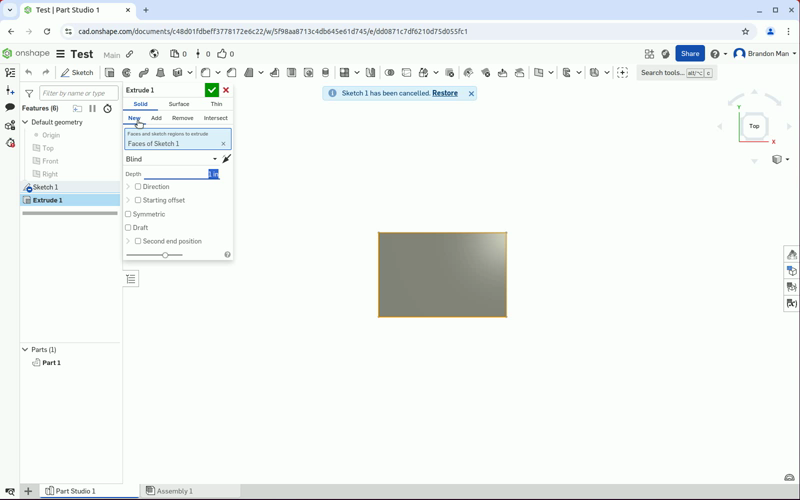
text(8.184)
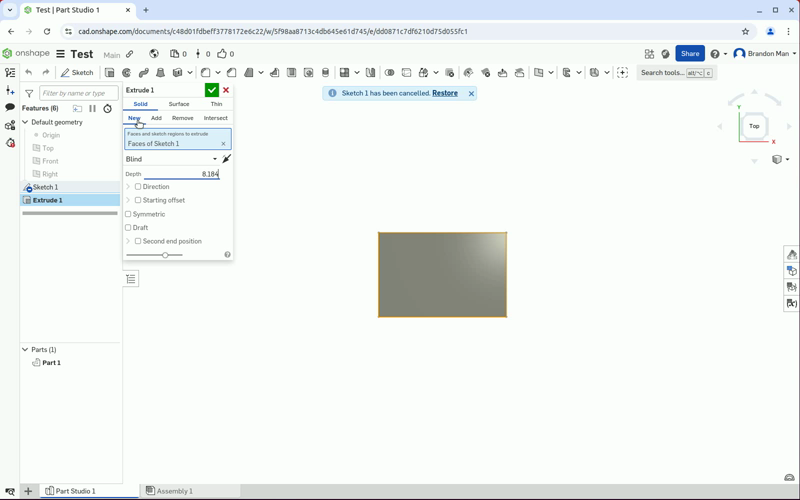
key(enter)
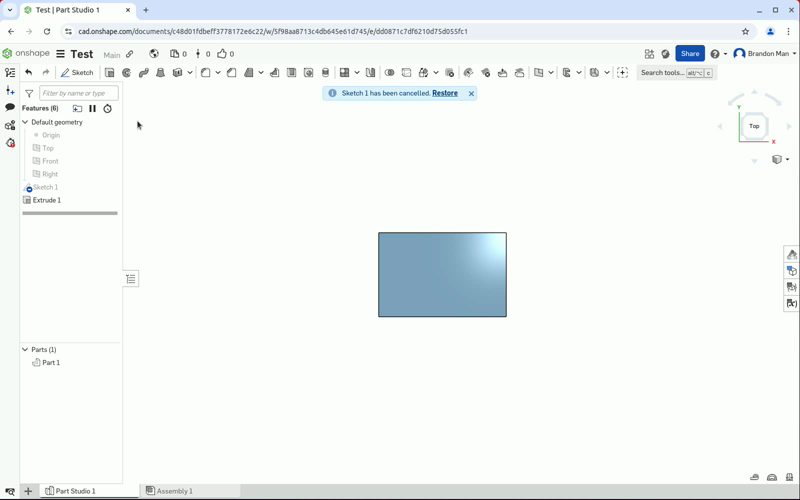
key(shift+h)
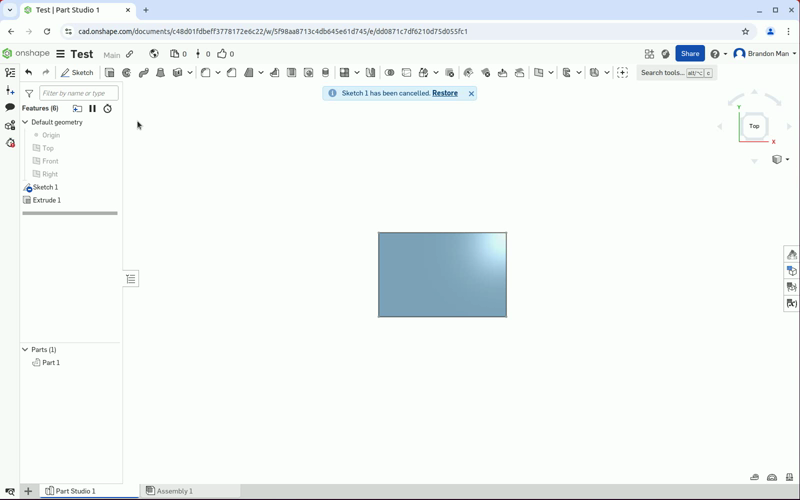
key(shift+h)
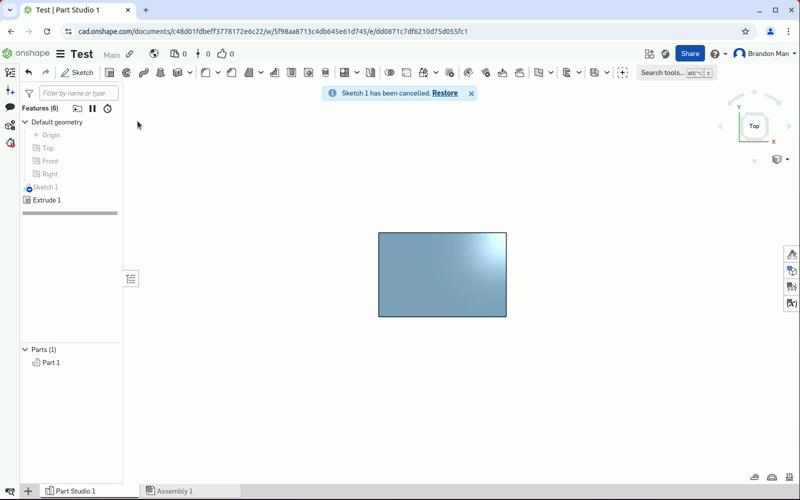
mouse_move(73, 189)
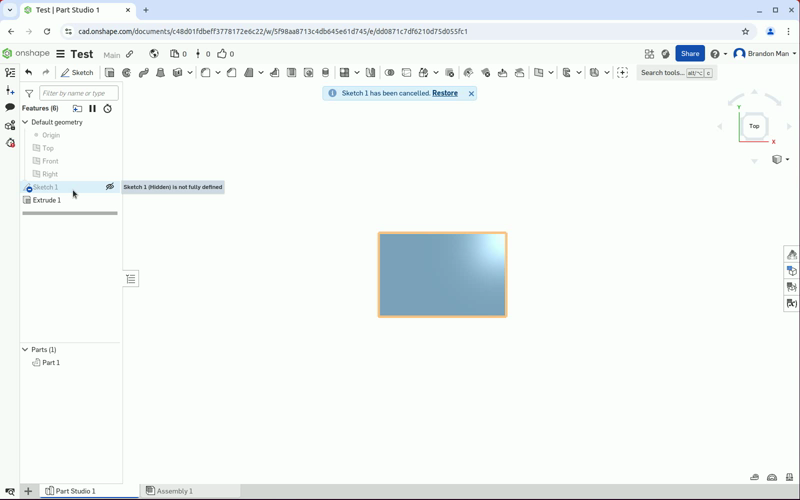
click(73, 189)
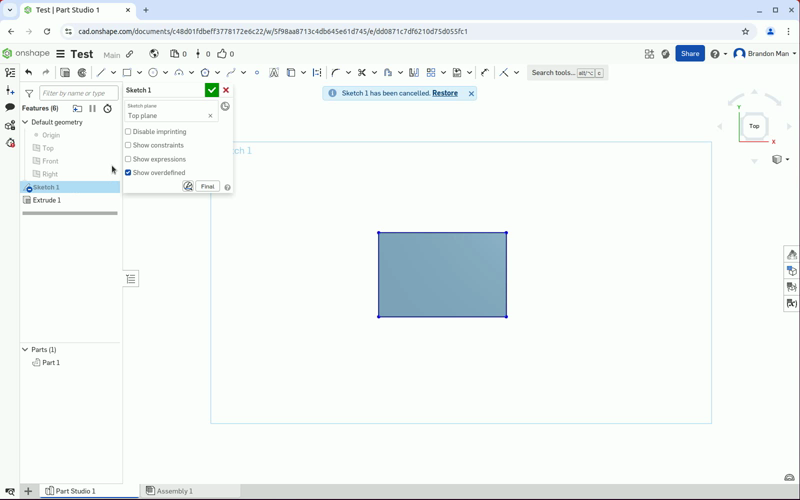
mouse_move(229, 92)
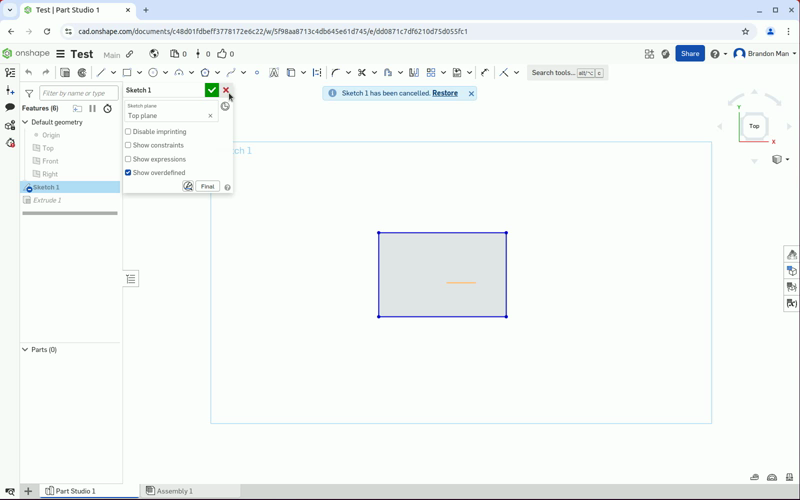
click(229, 92)
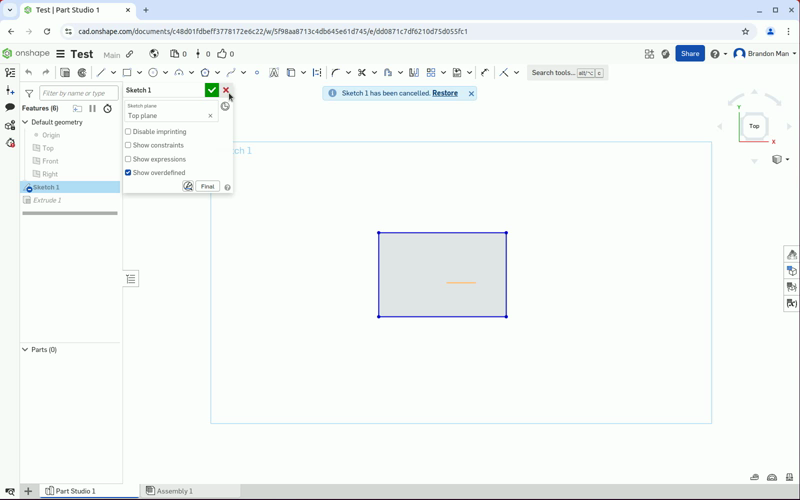
key(shift+s)
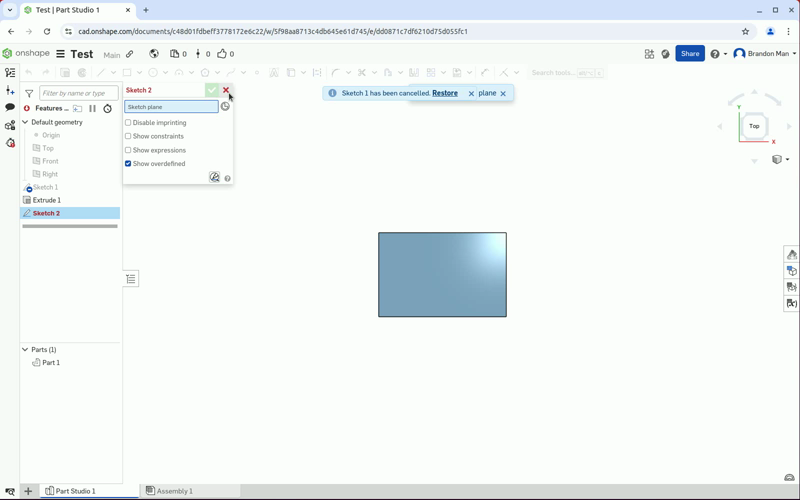
mouse_move(73, 150)
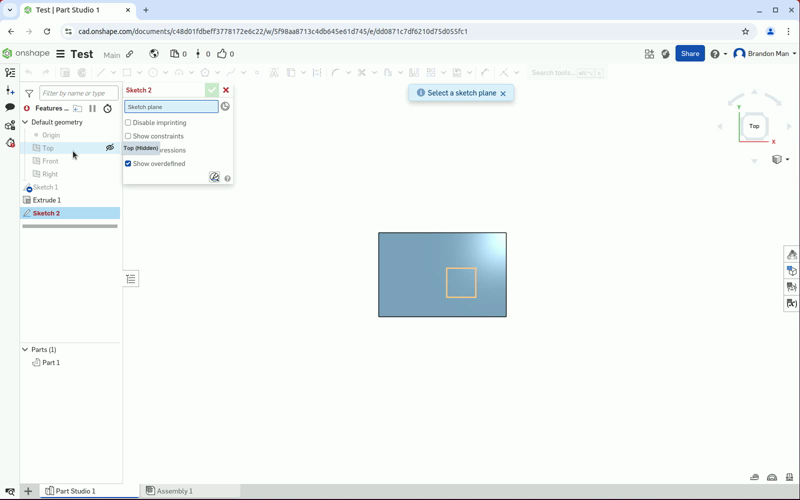
click(73, 150)
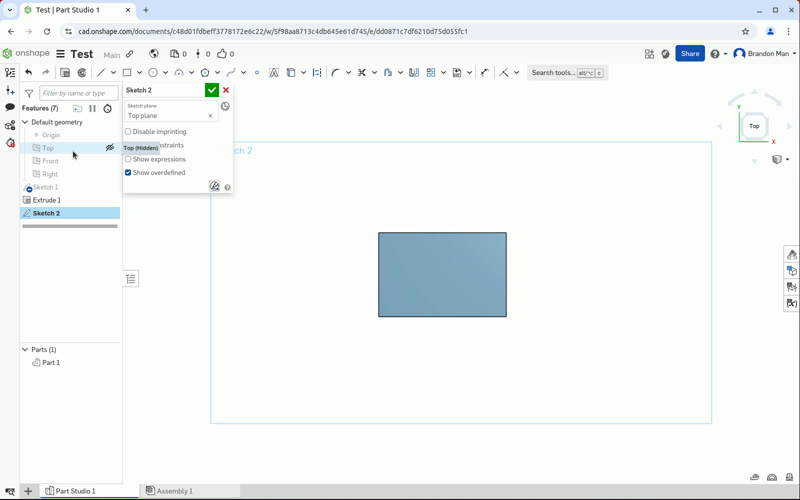
mouse_move(73, 352)
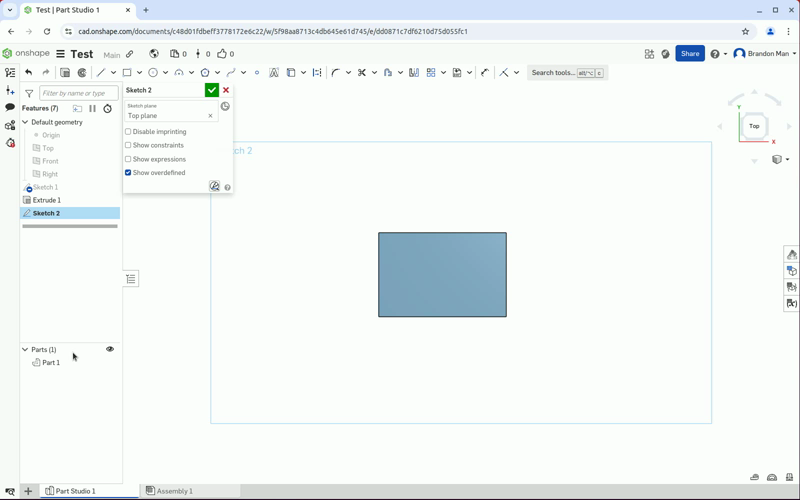
key(y)
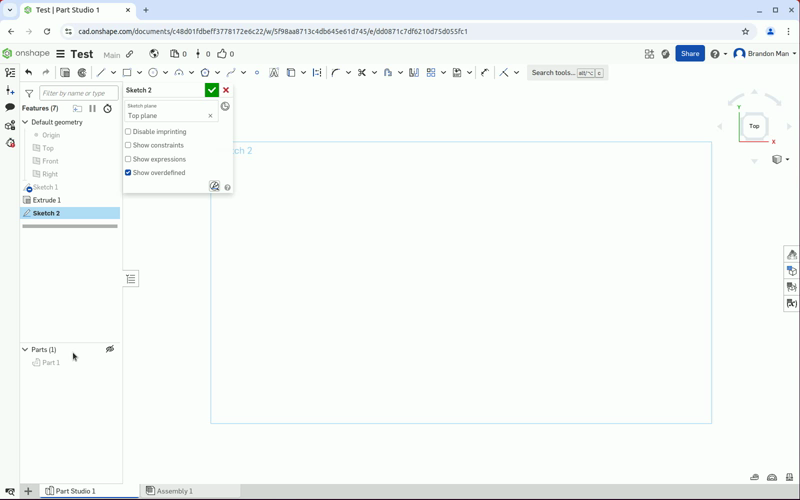
key(l)
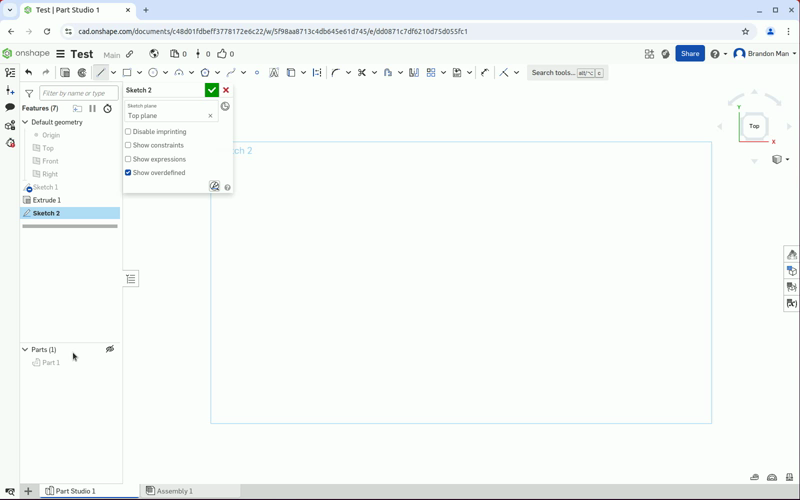
key_down(shift)
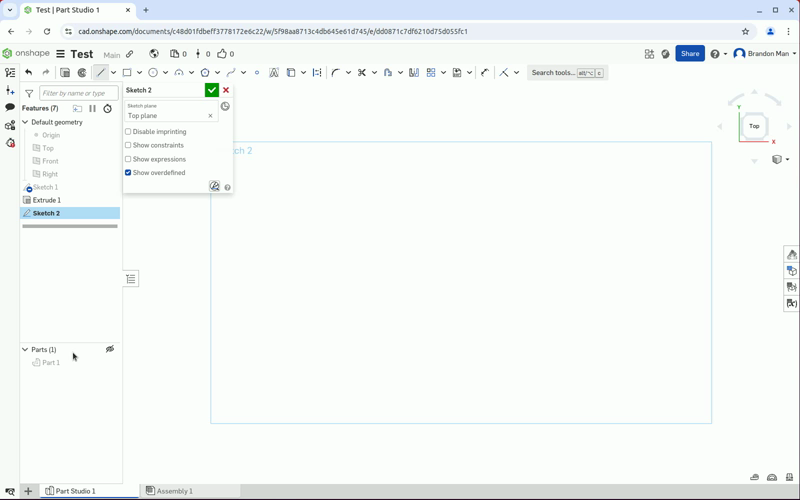
mouse_move(348, 316)
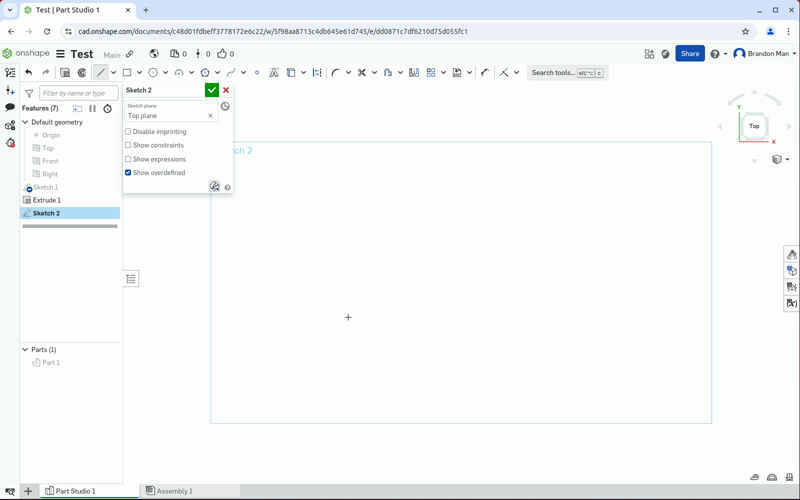
click(348, 316)
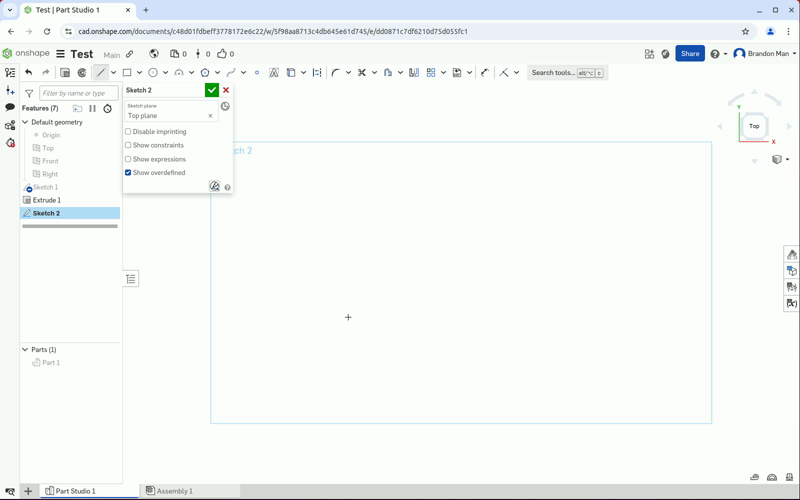
key_up(shift)
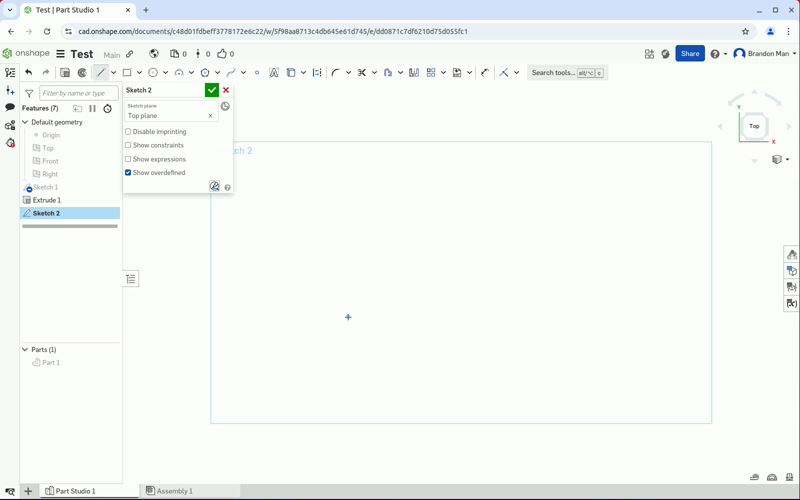
key_down(shift)
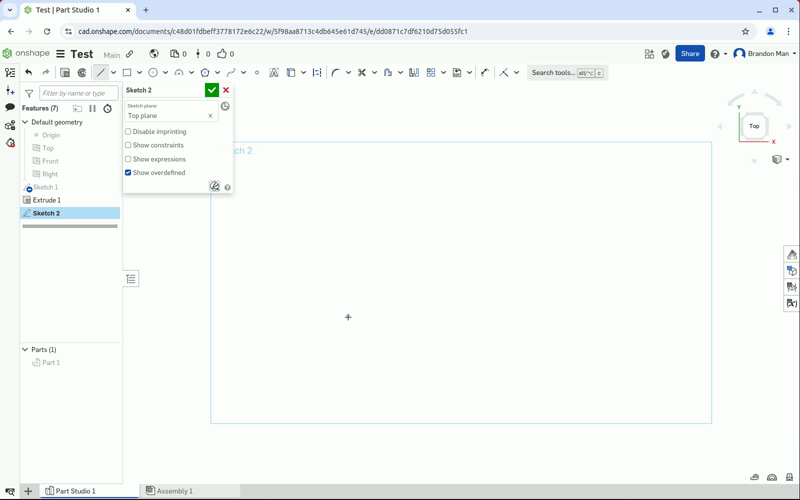
mouse_move(378, 316)
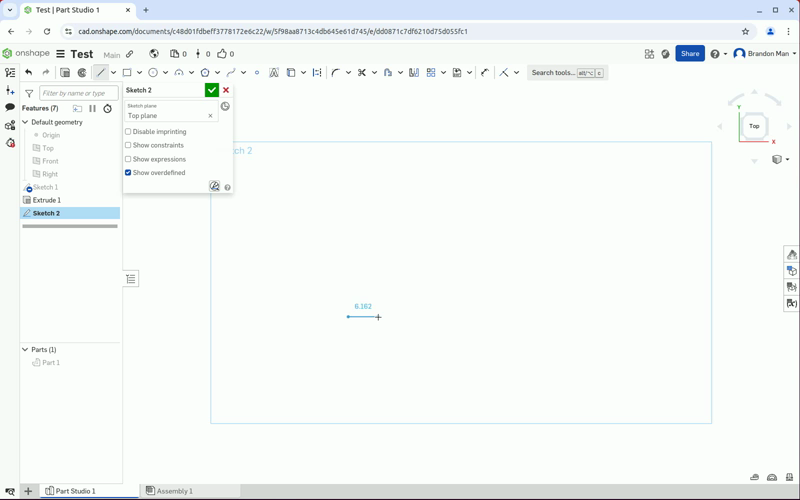
mouse_move(379, 316)
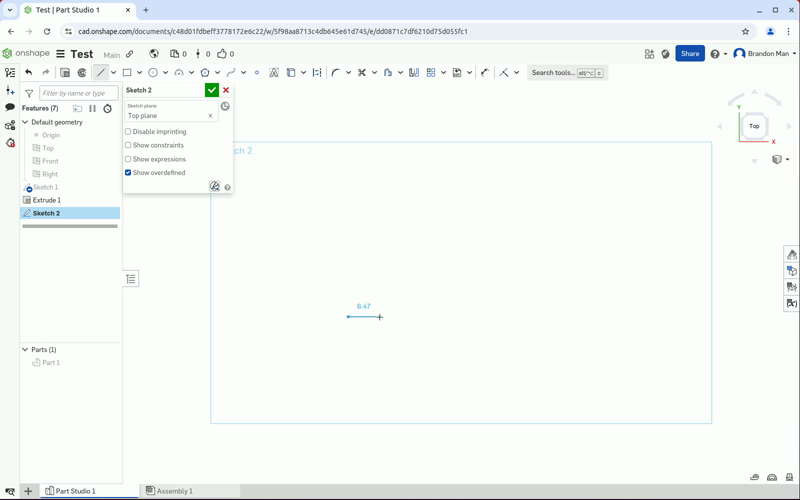
click(379, 316)
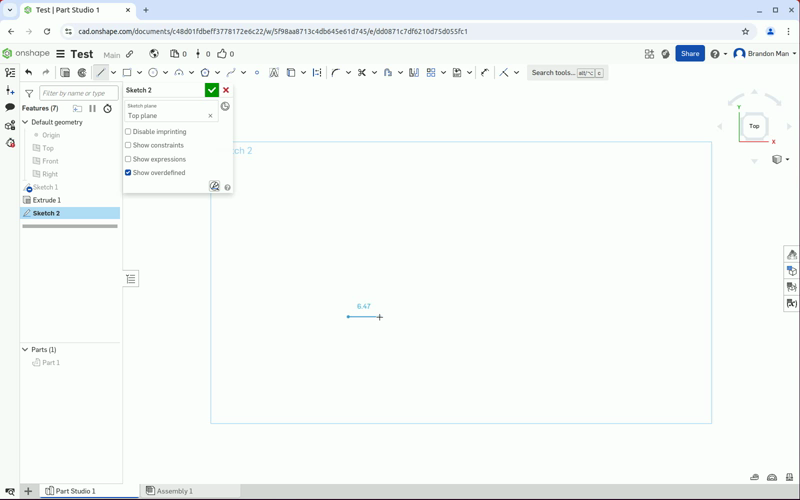
key_up(shift)
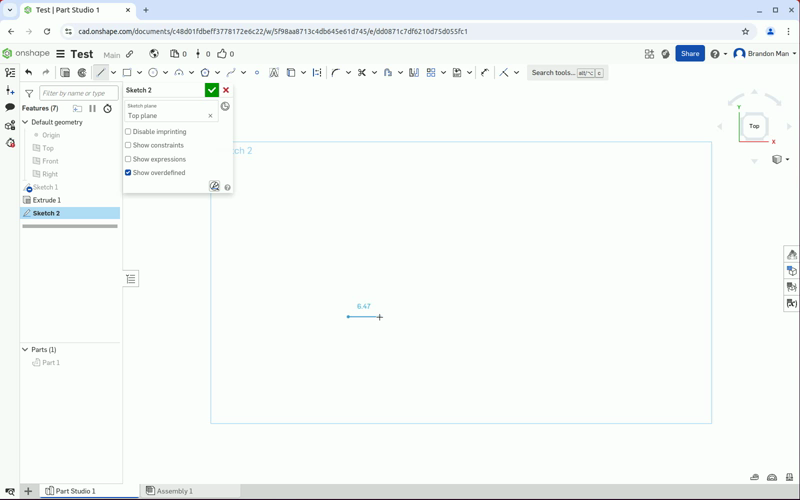
key_down(shift)
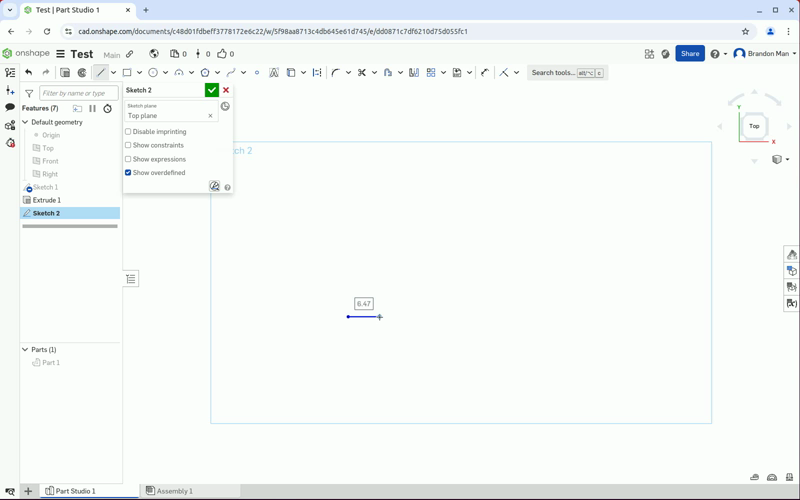
mouse_move(379, 231)
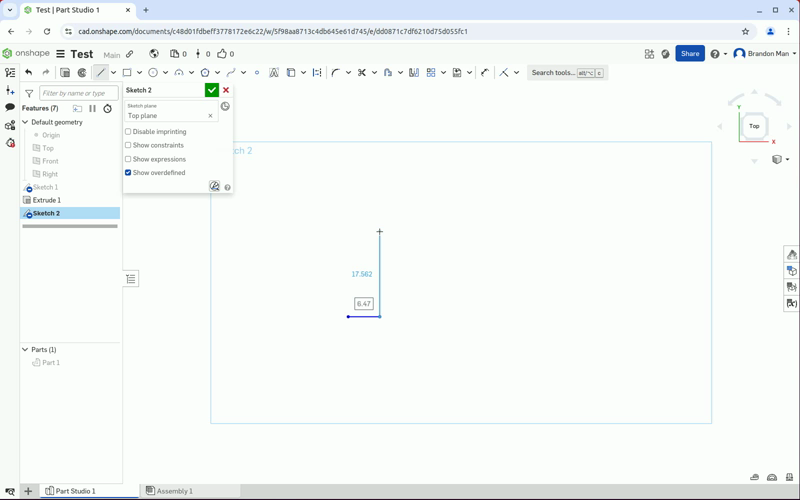
click(379, 231)
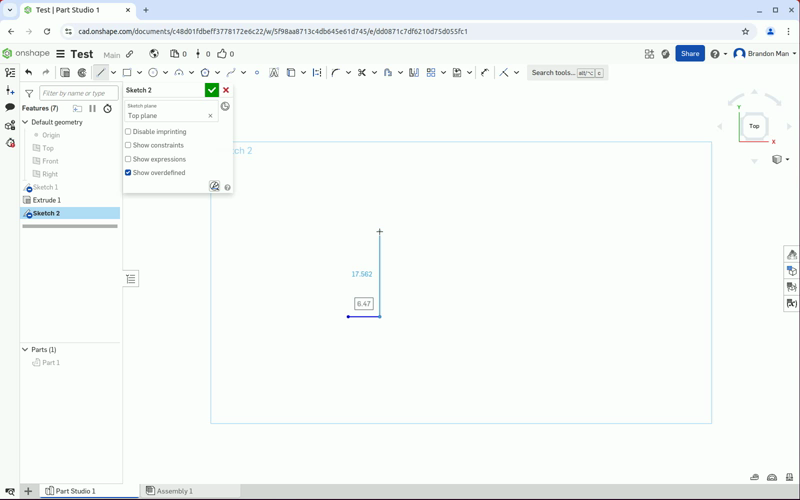
key_up(shift)
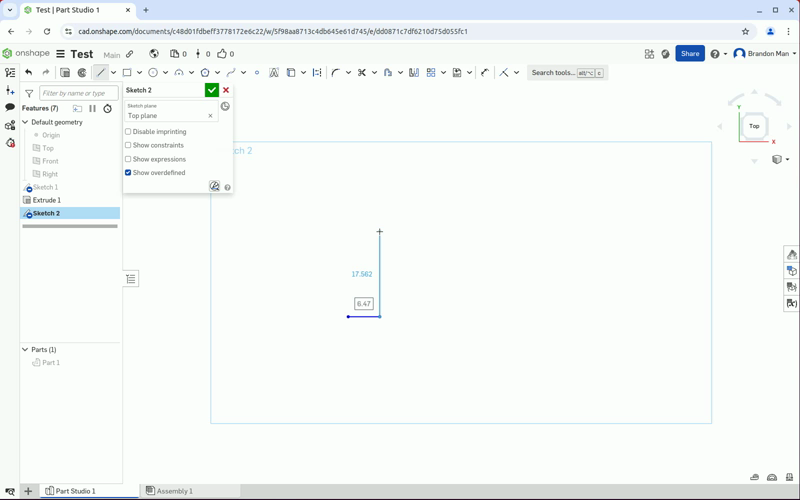
key_down(shift)
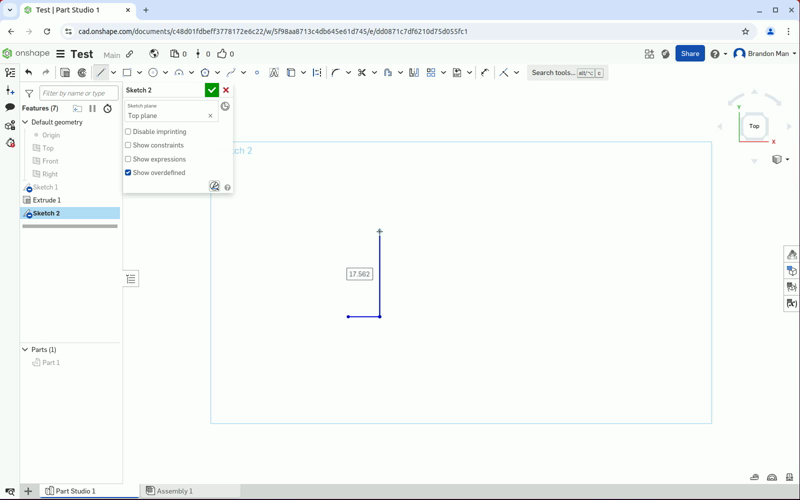
mouse_move(409, 231)
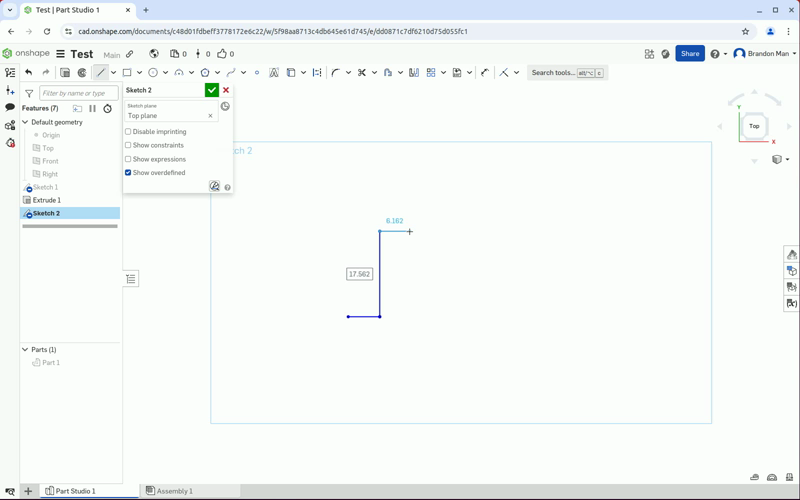
mouse_move(348, 231)
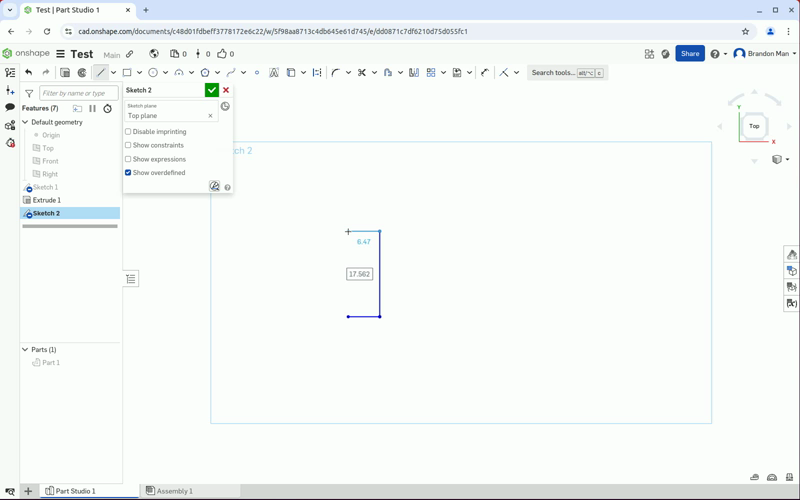
click(348, 231)
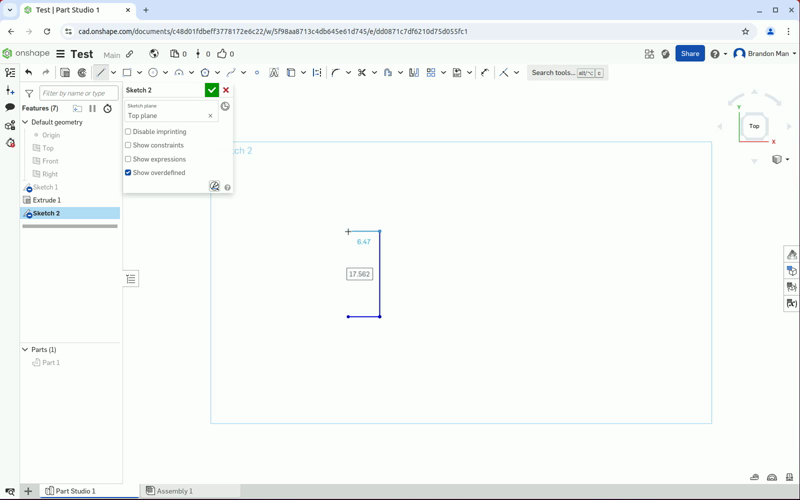
key_up(shift)
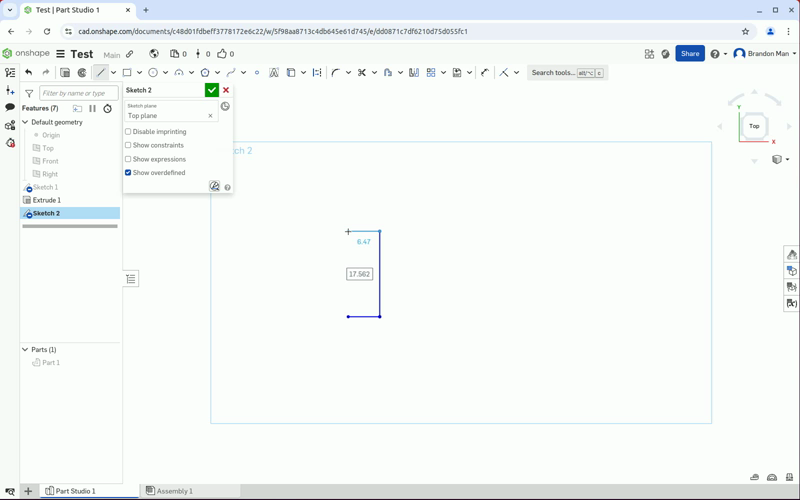
key_down(shift)
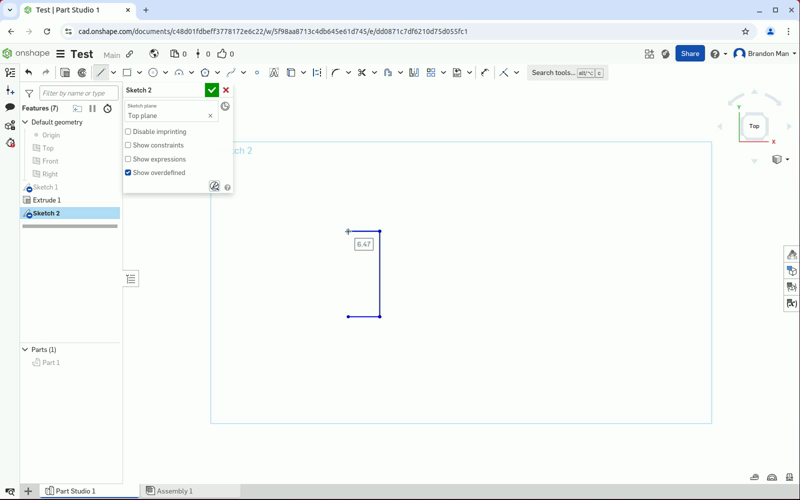
mouse_move(348, 316)
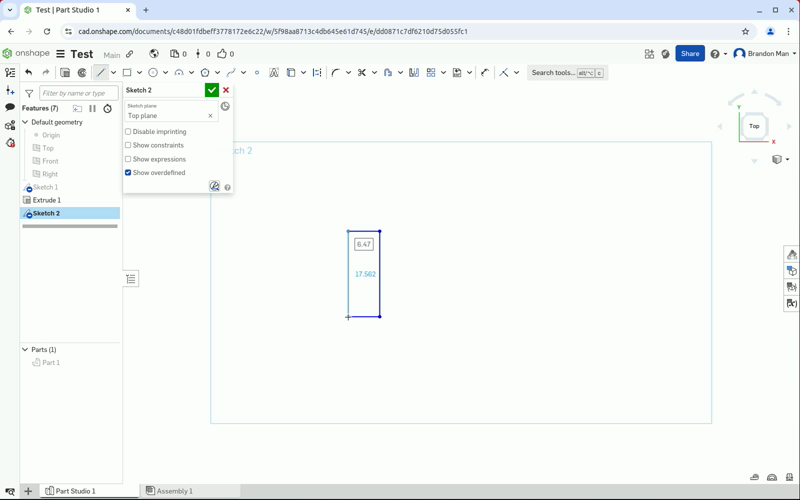
key_up(shift)
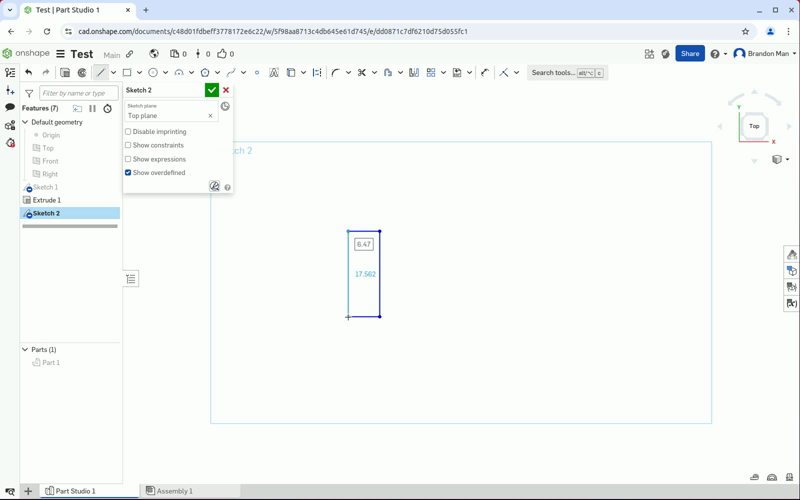
click(348, 316)
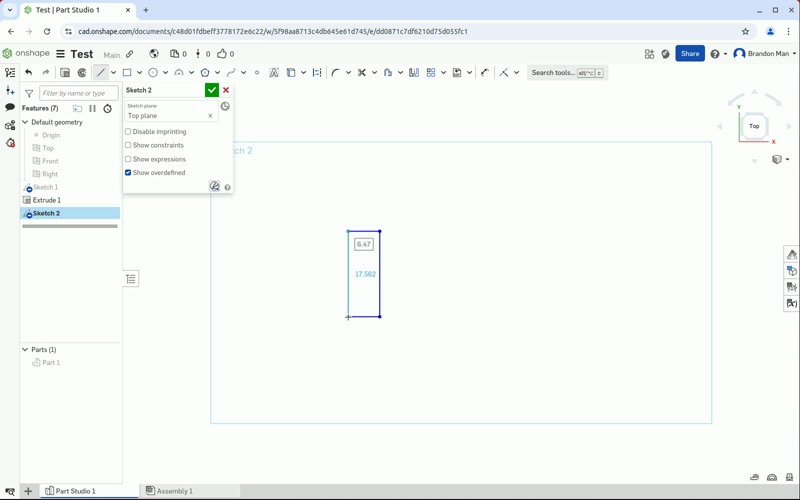
key(esc)
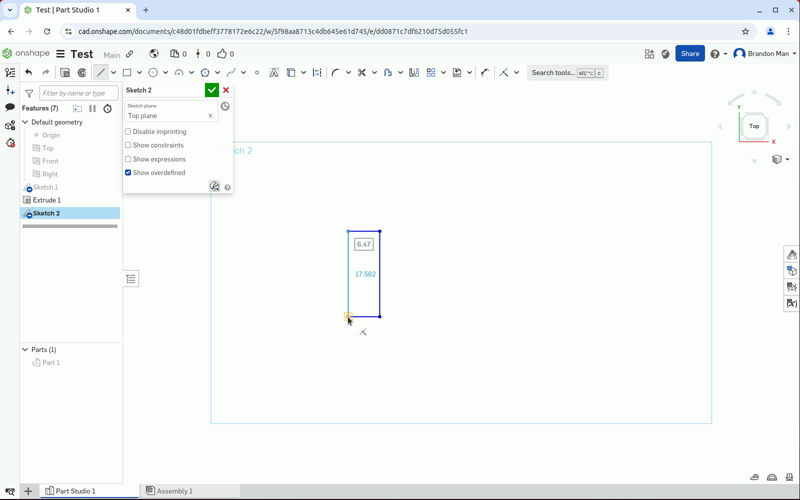
mouse_move(355, 287)
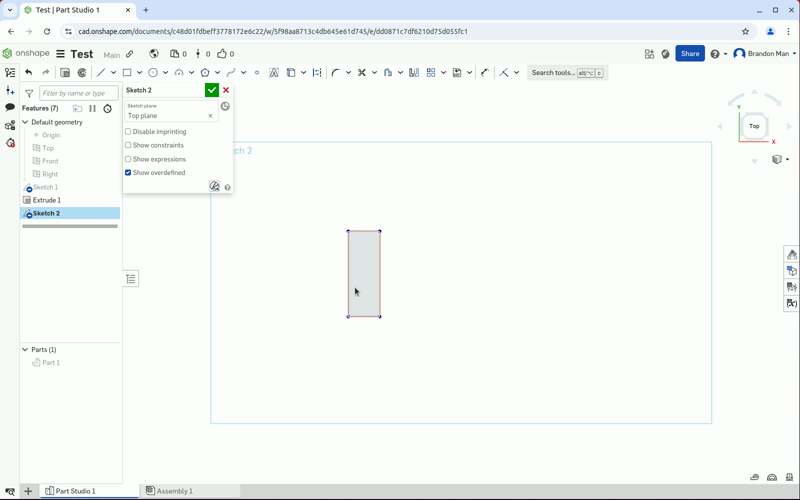
click(355, 287)
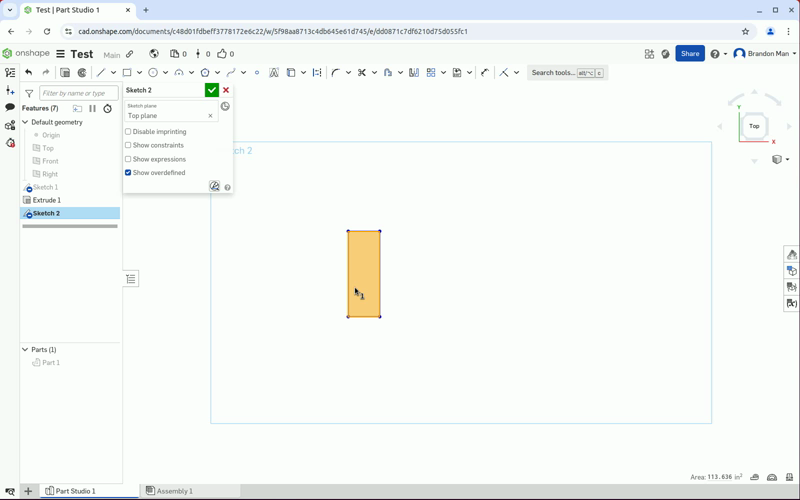
mouse_move(73, 352)
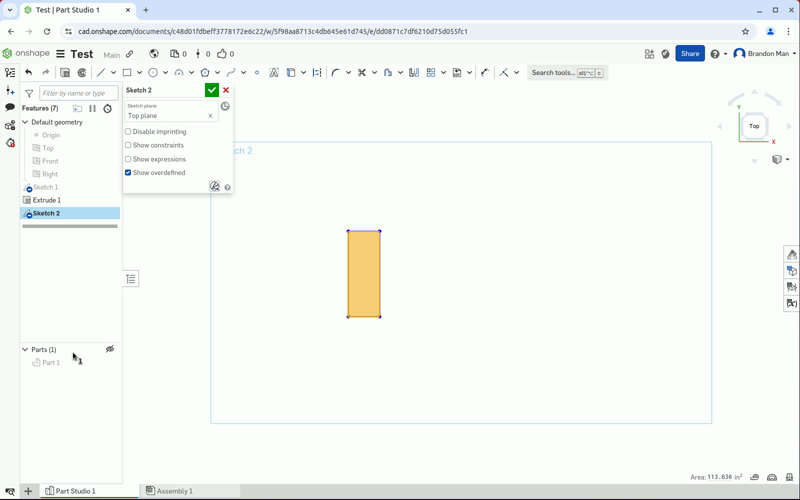
key(shift+y)
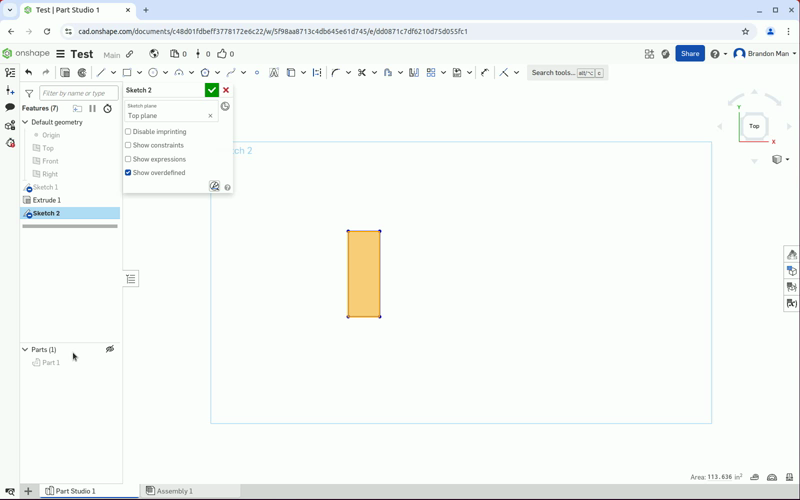
key(shift+e)
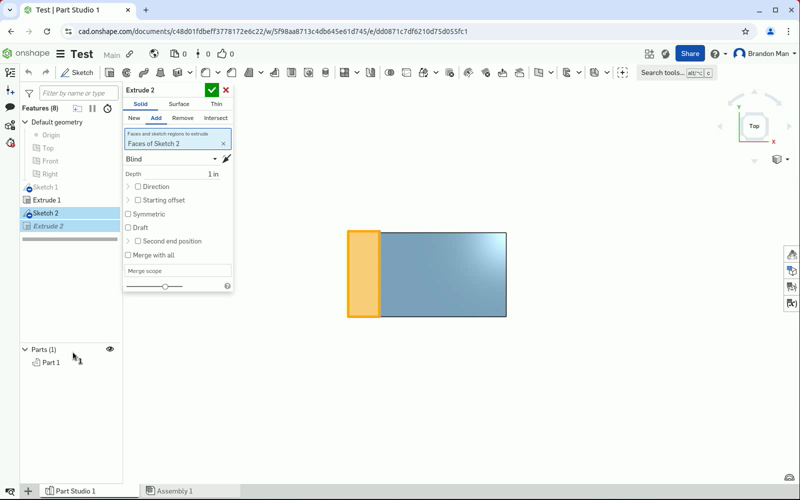
mouse_move(143, 106)
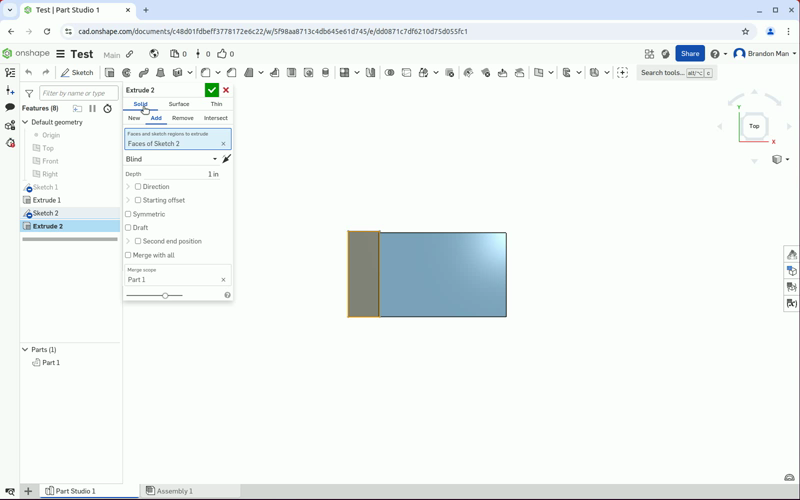
click(143, 106)
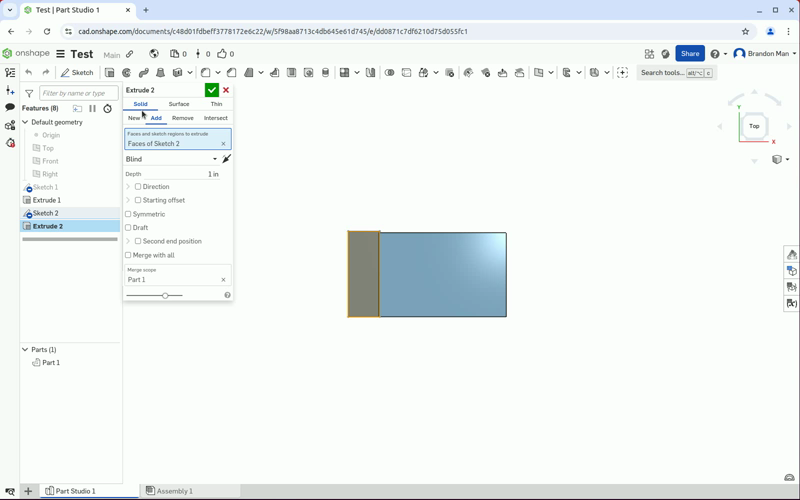
mouse_move(137, 120)
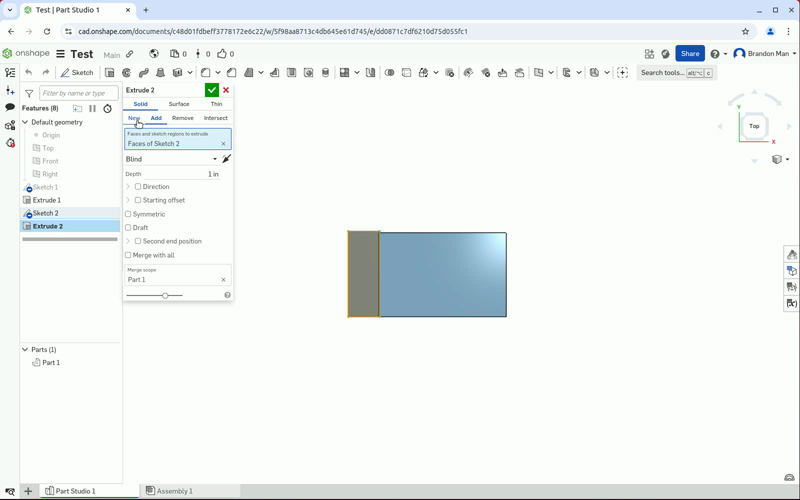
click(137, 120)
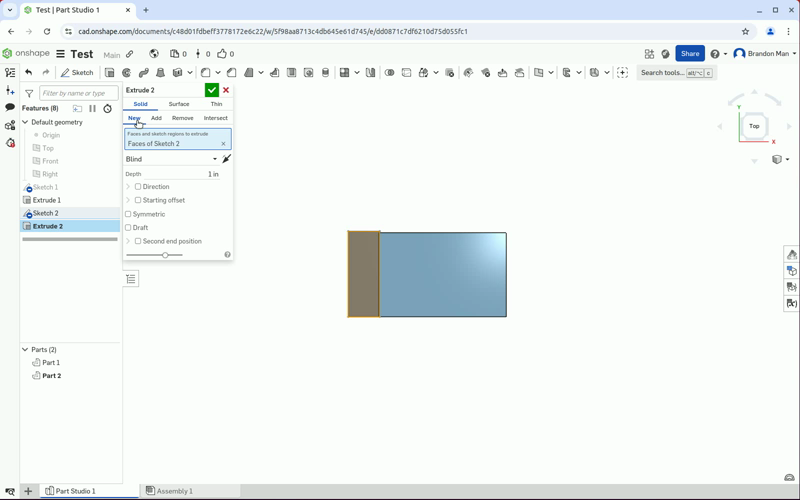
key(tab, 4)
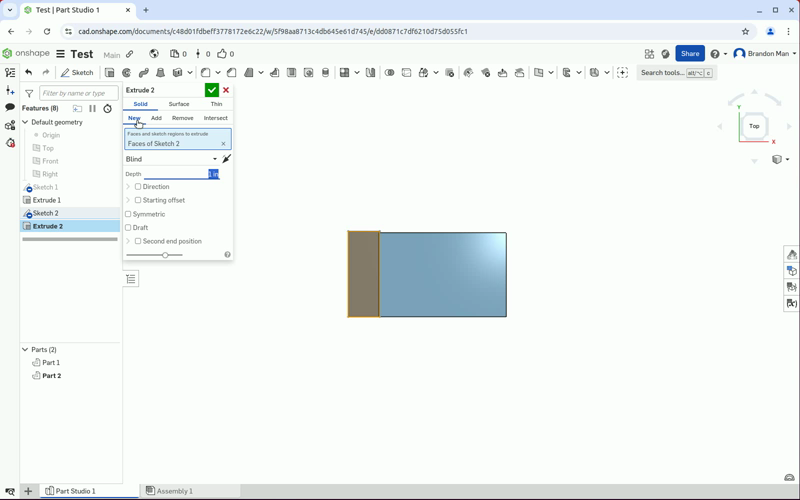
text(2.407)
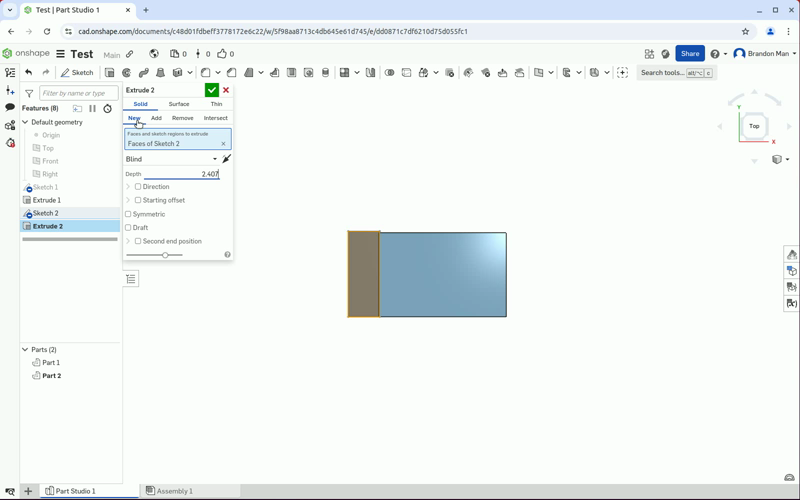
key(enter)
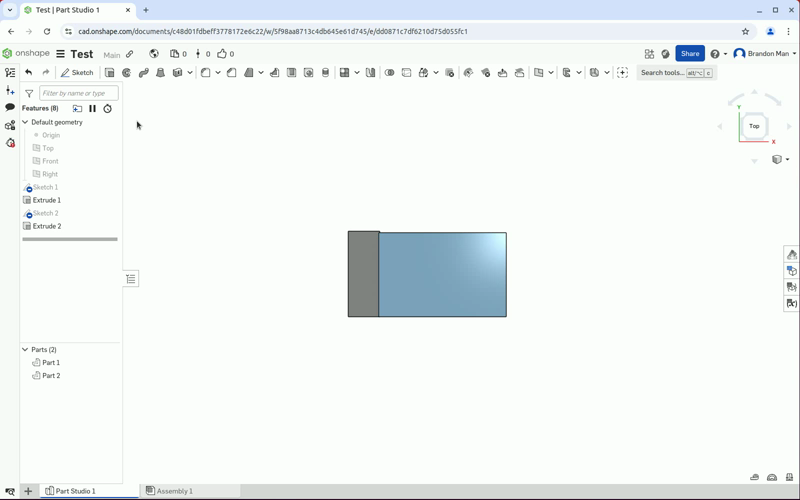
key(shift+h)
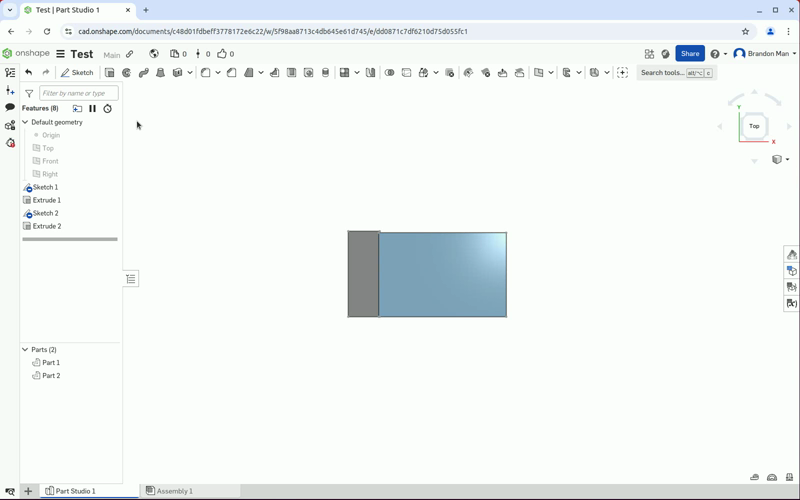
key(shift+h)
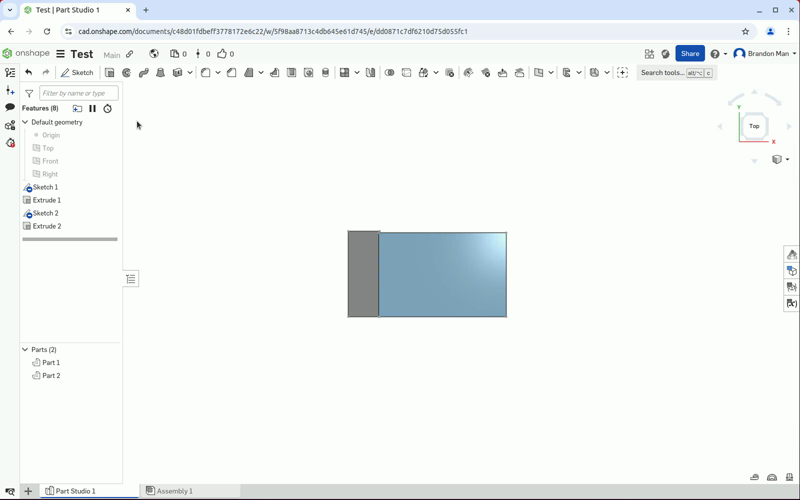
key(shift+7)
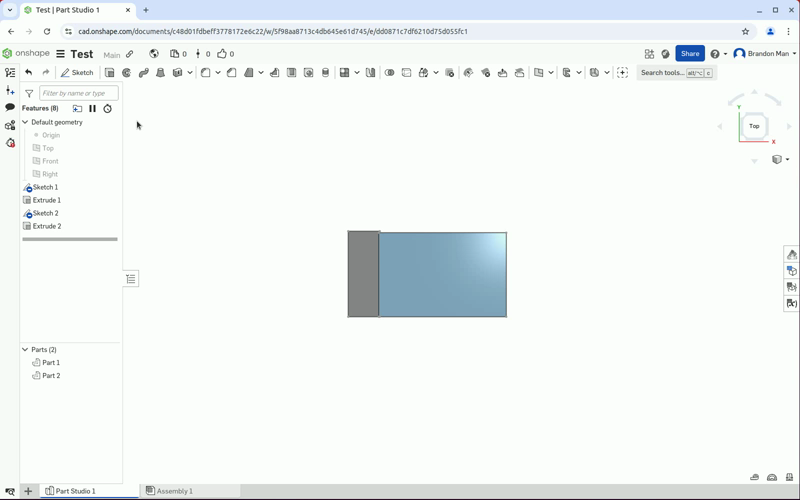
key(up, 3)
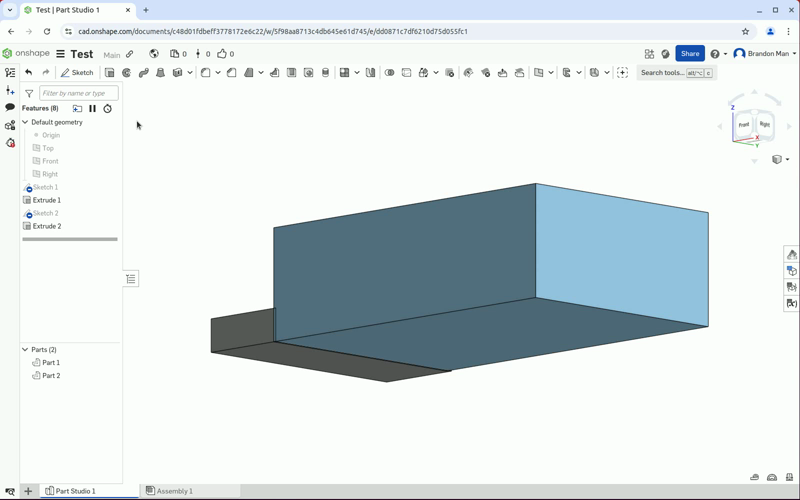
key(left, 3)
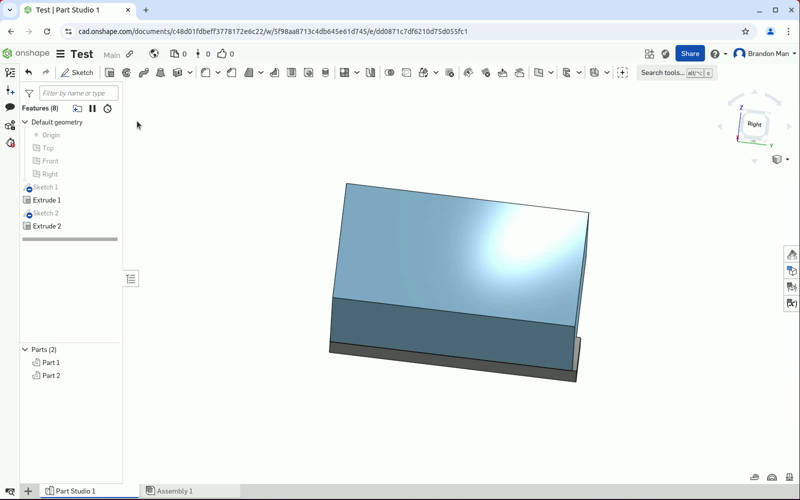
key(right, 3)
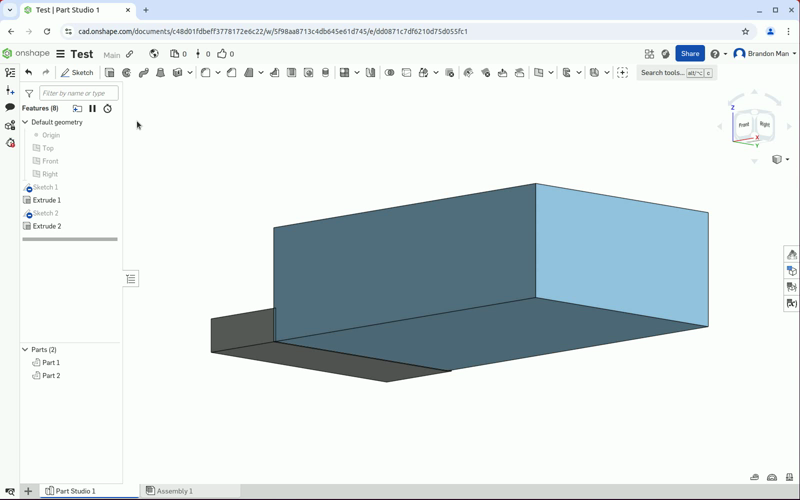
key(down, 3)
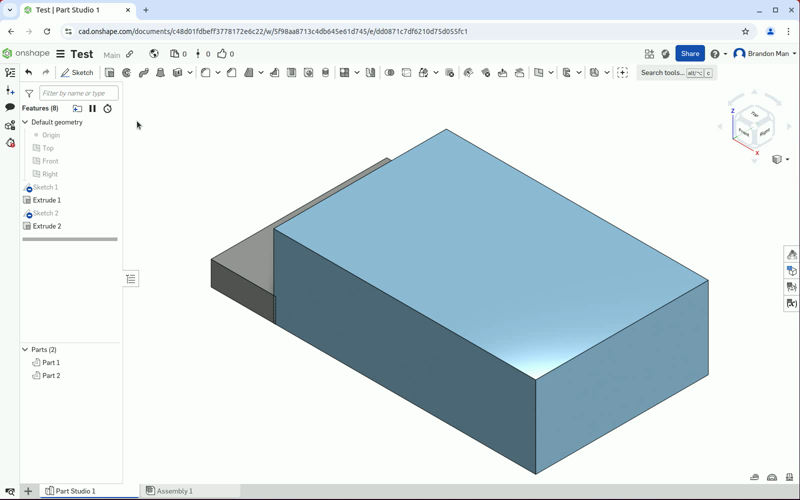
mouse_move(73, 189)
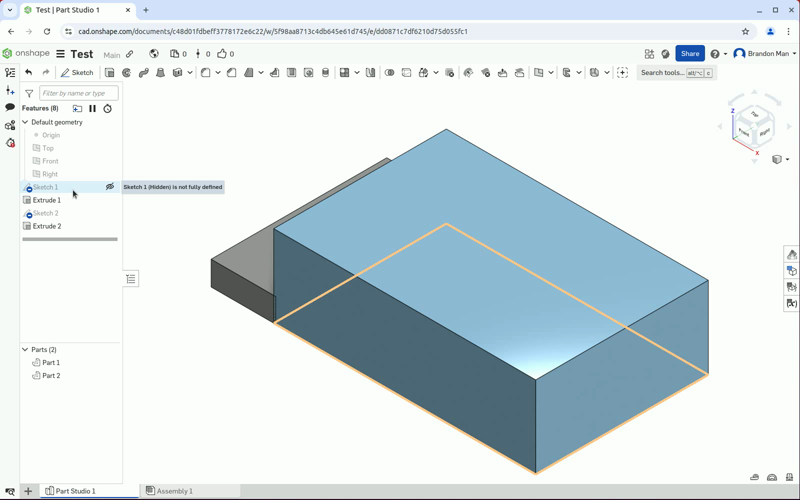
click(73, 189)